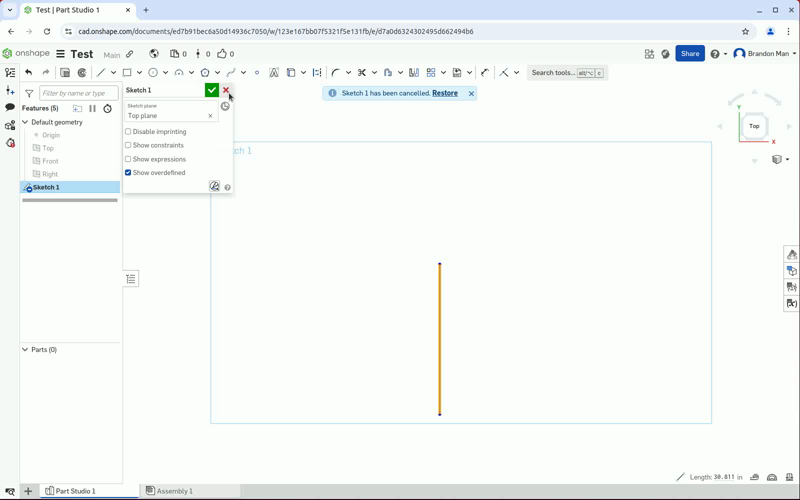
key(shift+h)
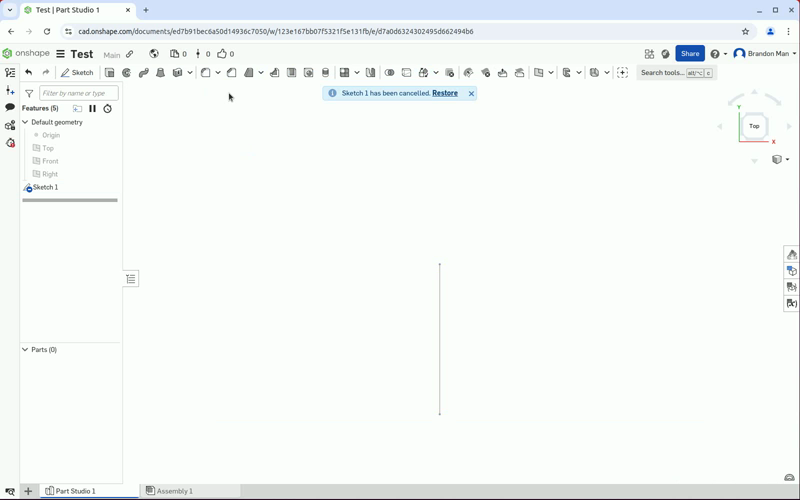
key(shift+s)
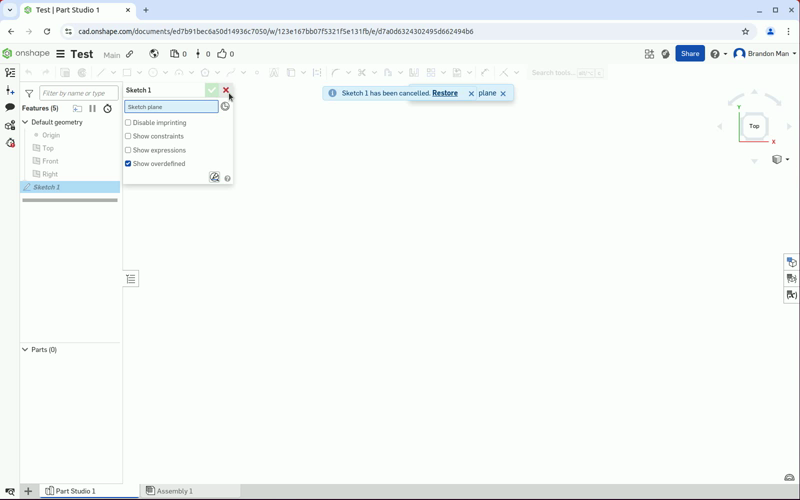
mouse_move(73, 150)
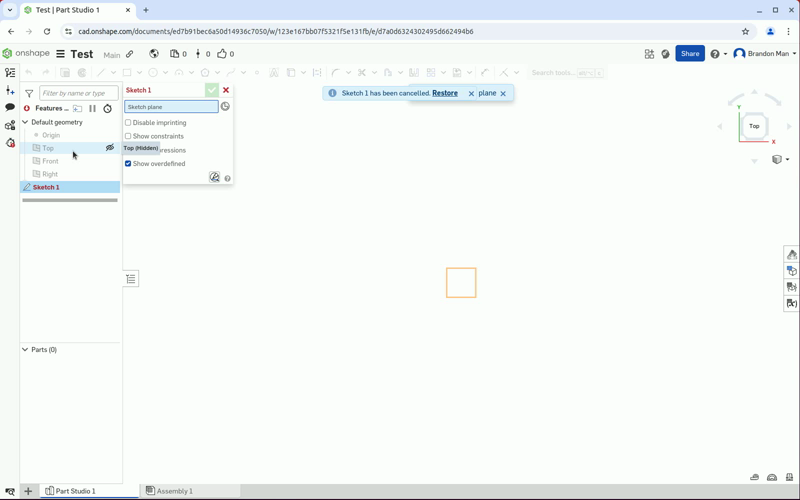
click(73, 150)
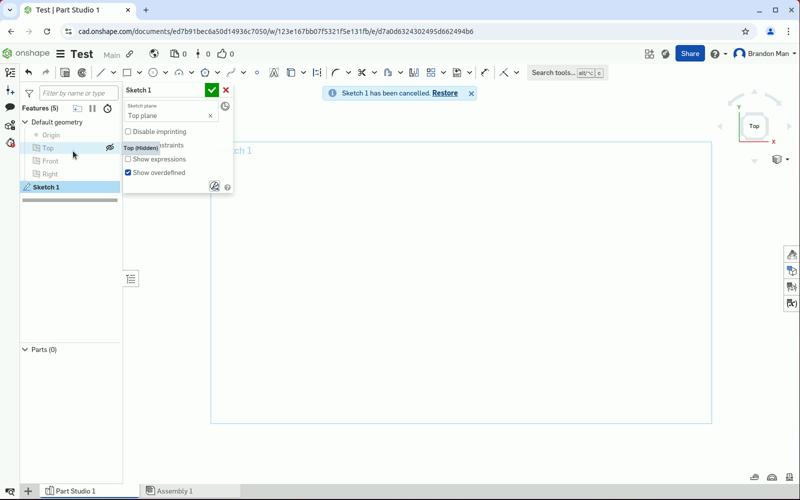
mouse_move(73, 352)
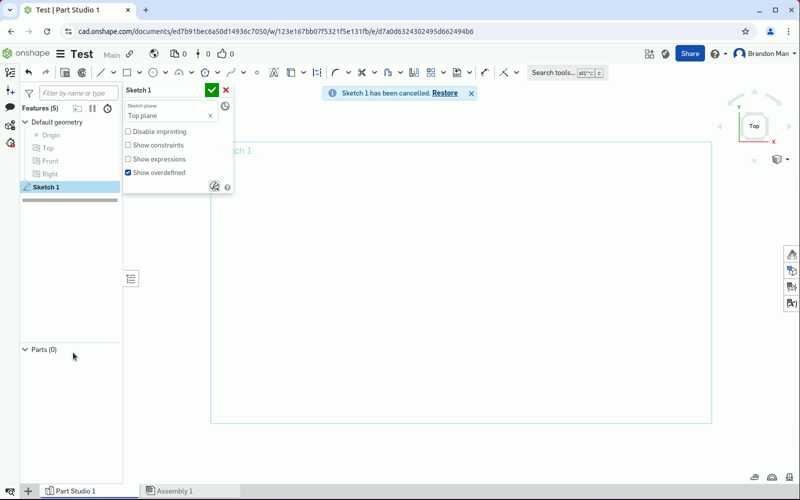
key(y)
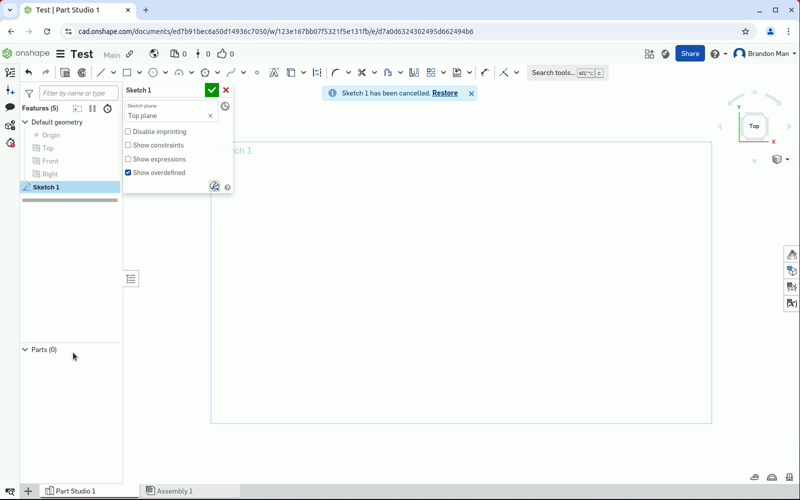
key(l)
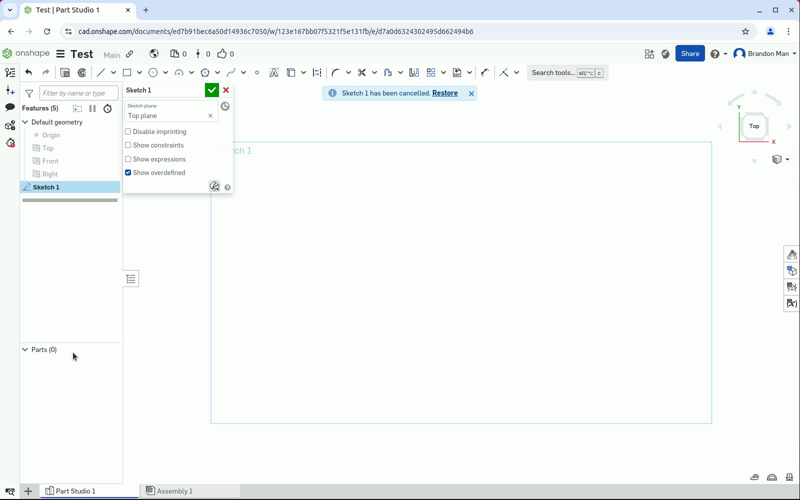
key_down(shift)
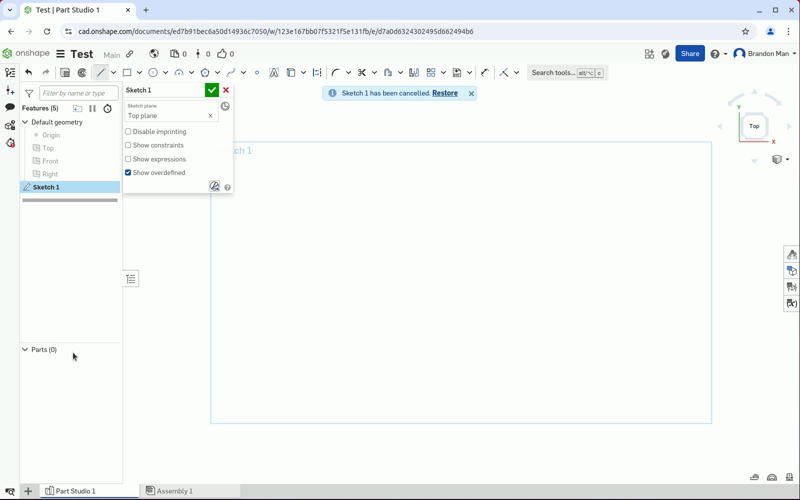
mouse_move(510, 260)
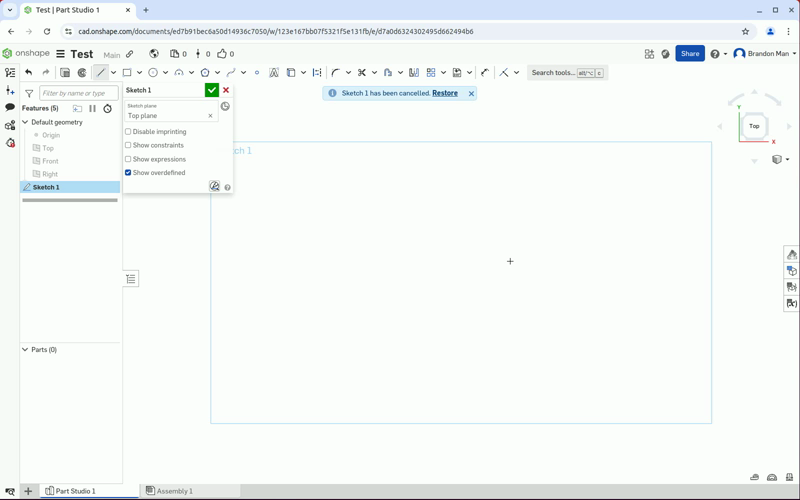
click(510, 260)
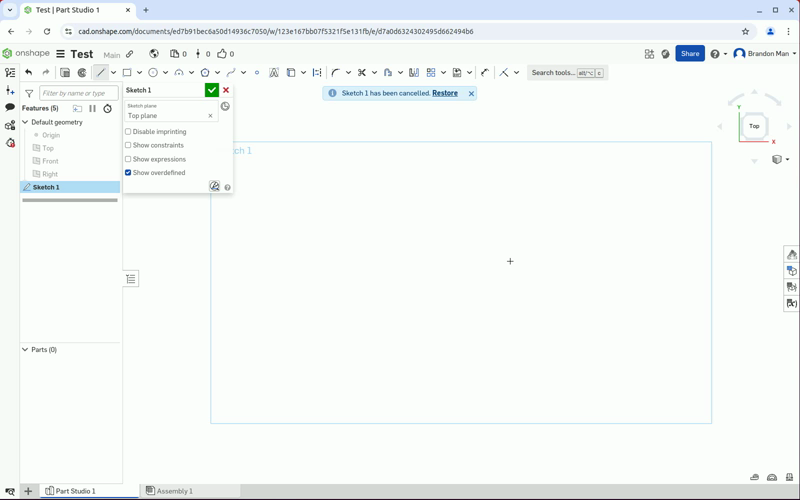
key_up(shift)
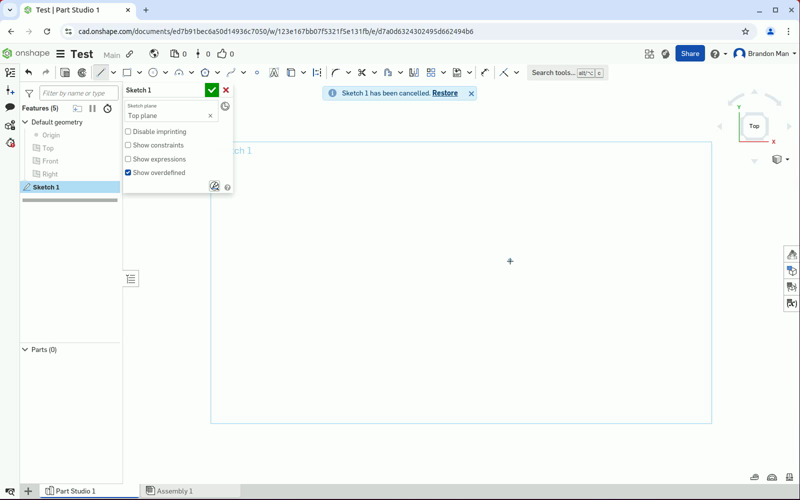
key_down(shift)
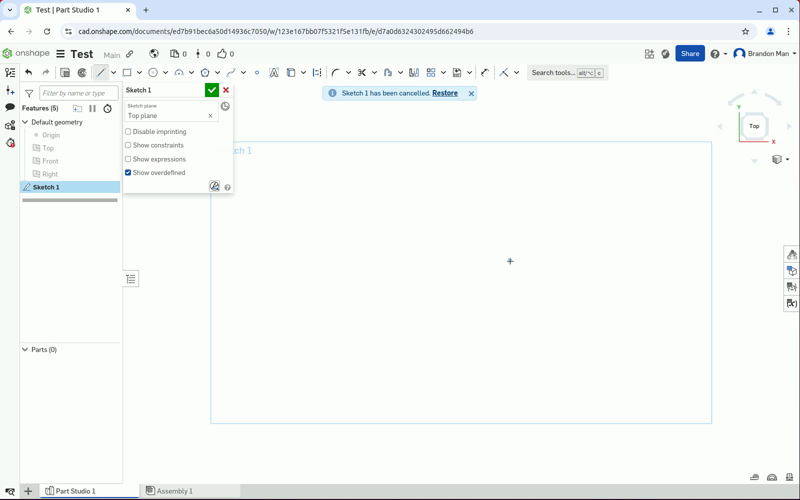
mouse_move(573, 260)
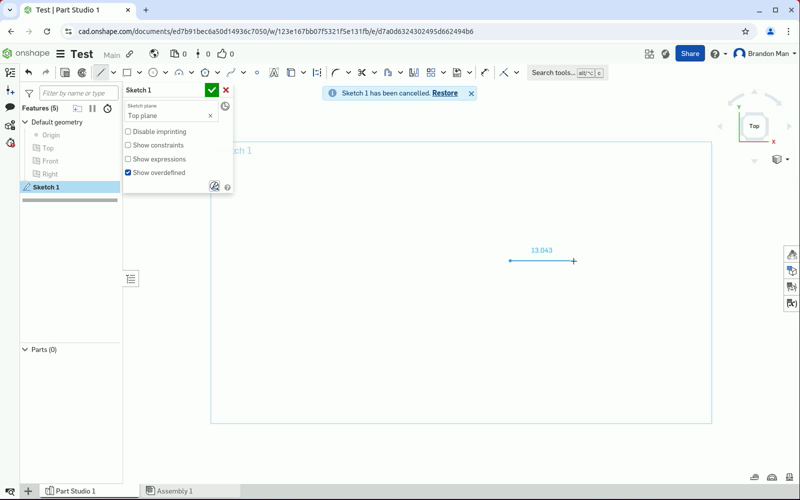
click(573, 260)
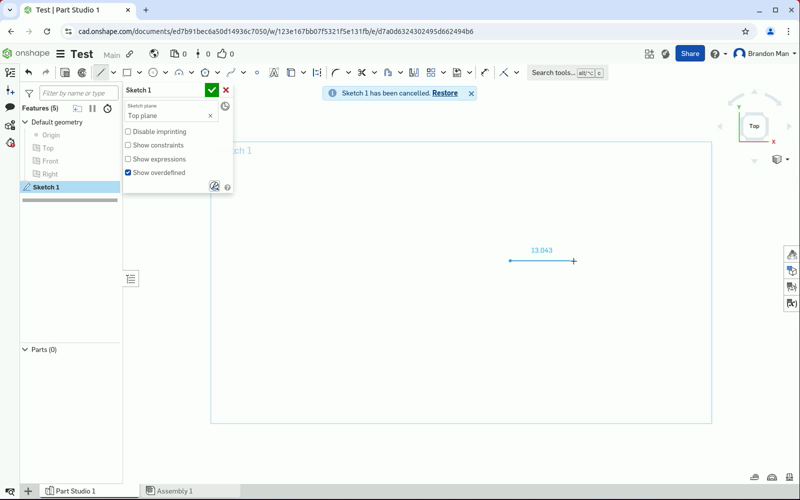
key_up(shift)
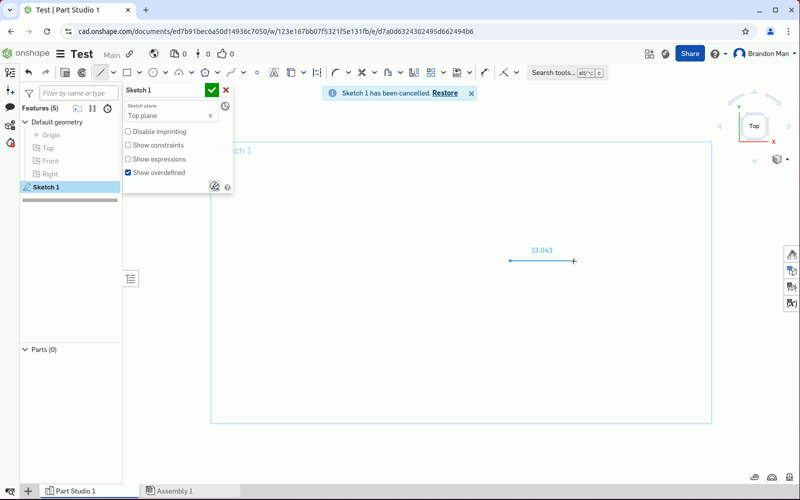
key_down(shift)
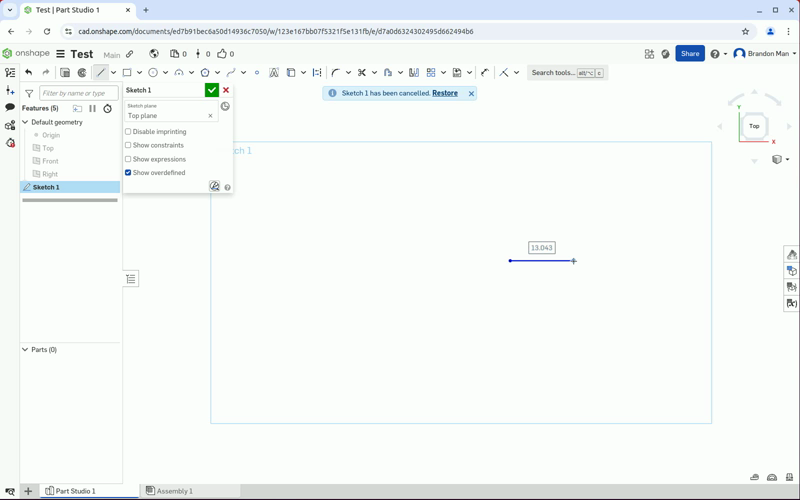
mouse_move(589, 260)
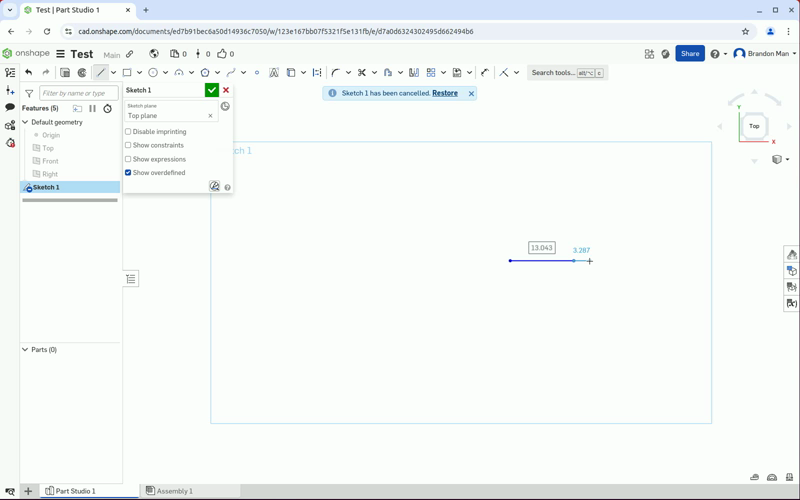
mouse_move(573, 228)
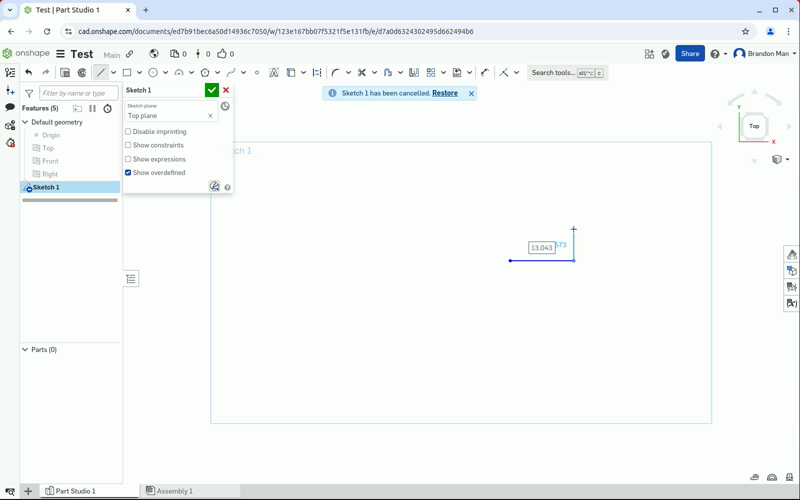
click(573, 228)
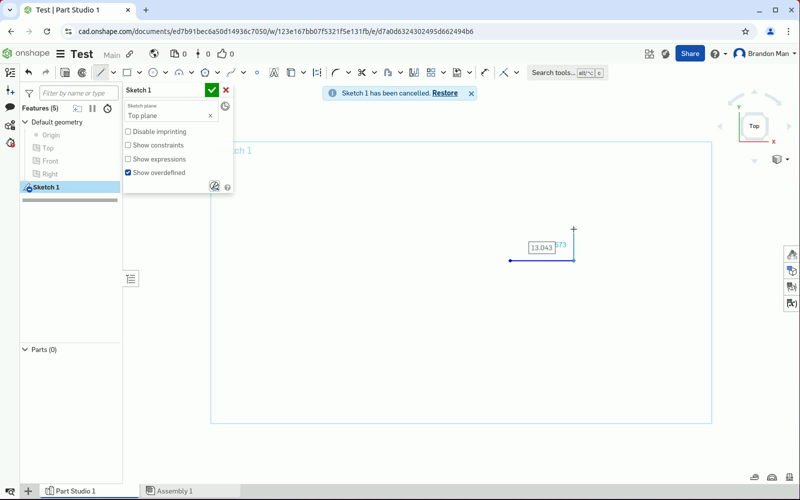
key_up(shift)
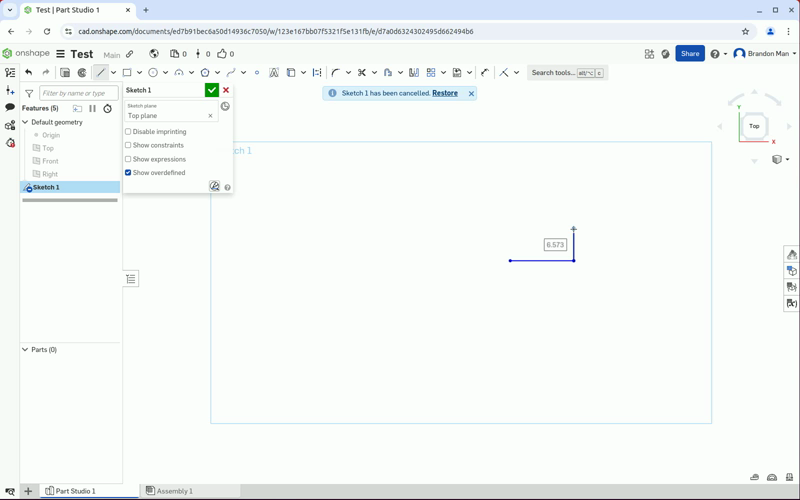
key_down(shift)
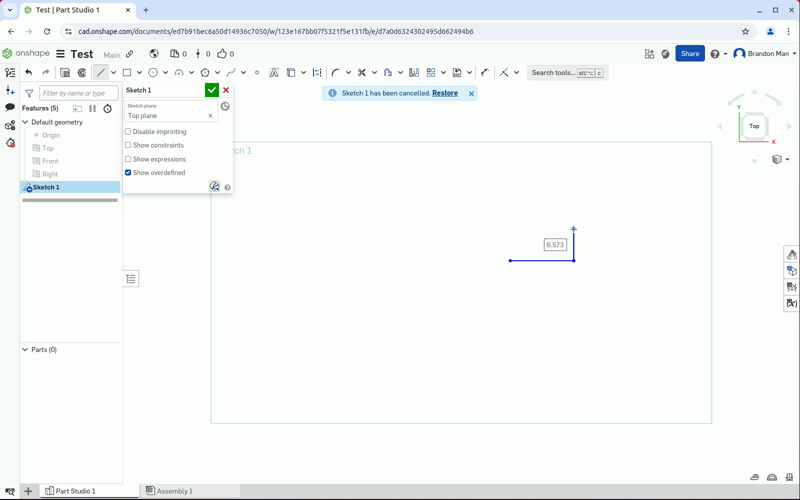
mouse_move(510, 228)
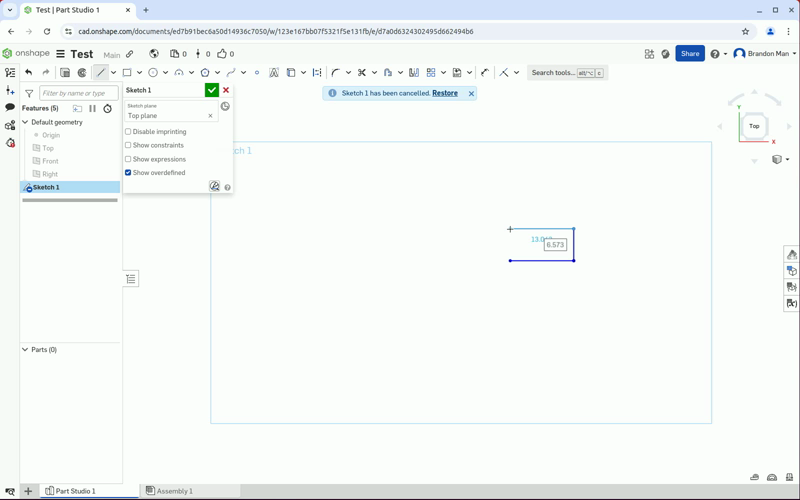
click(510, 228)
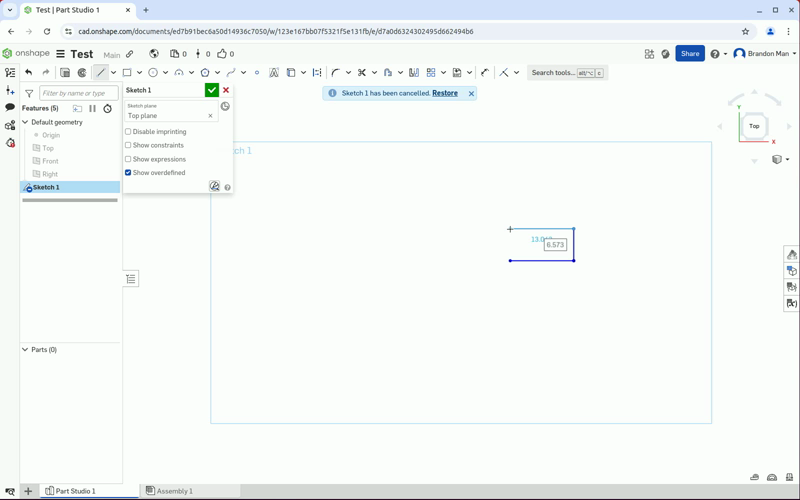
key_up(shift)
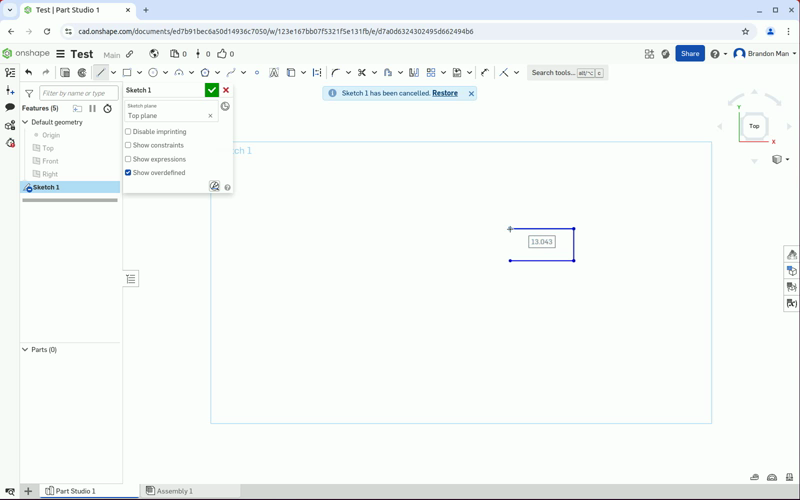
mouse_move(540, 228)
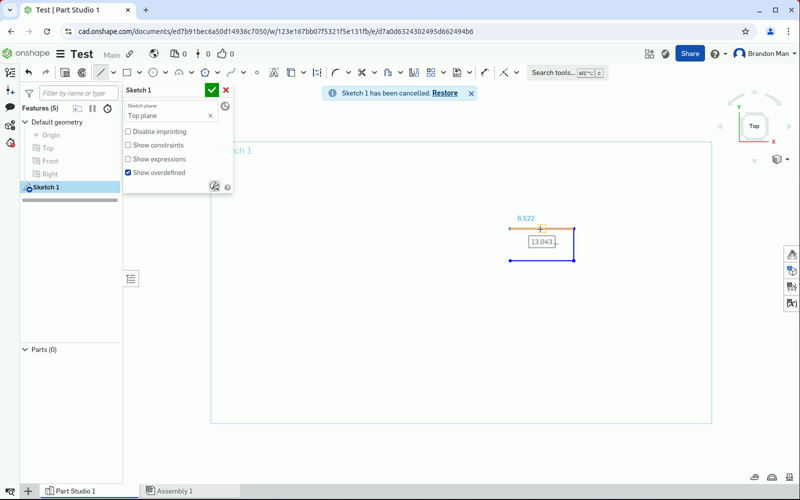
key_down(shift)
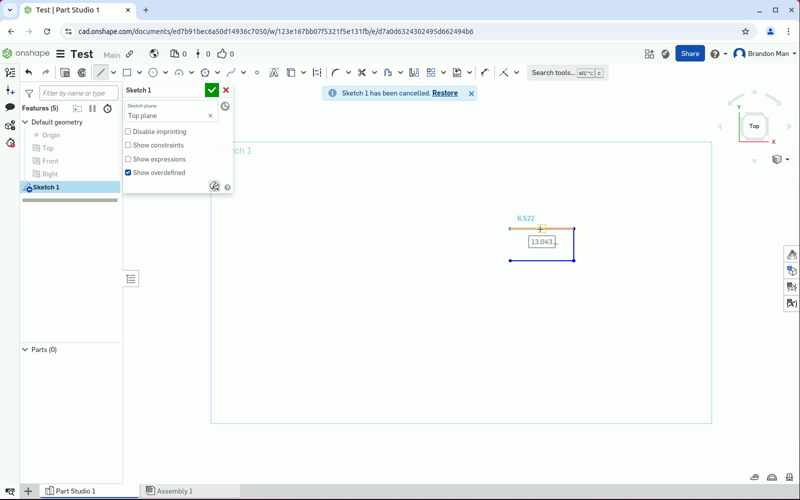
mouse_move(510, 260)
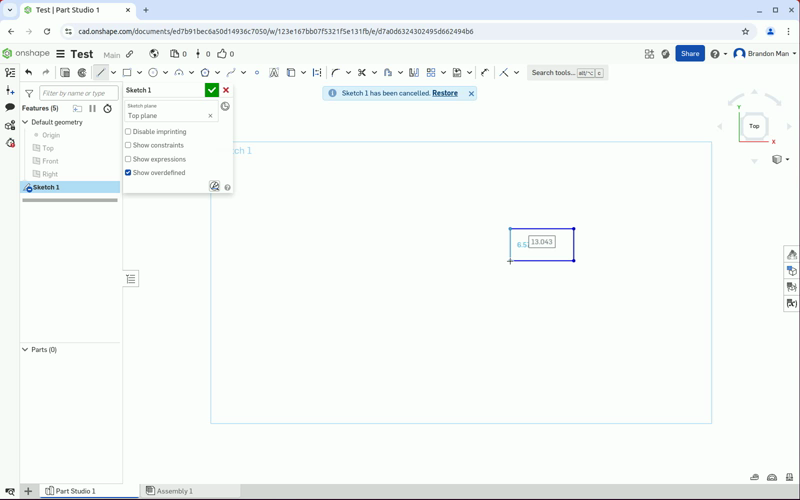
key_up(shift)
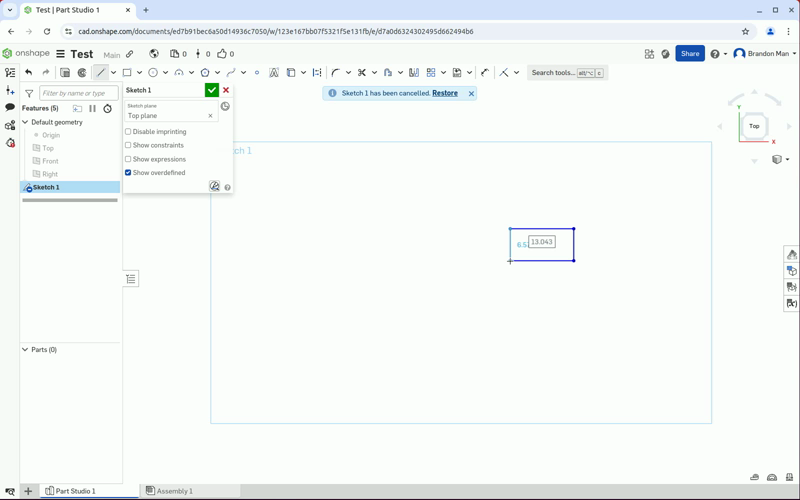
click(510, 260)
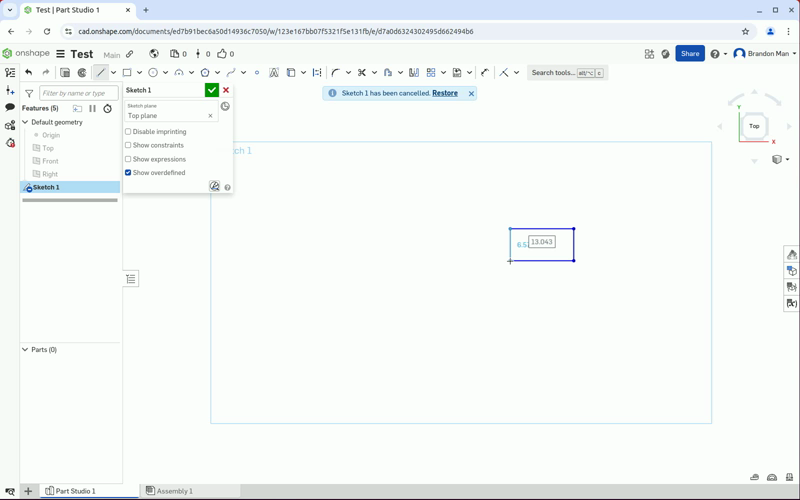
key(esc)
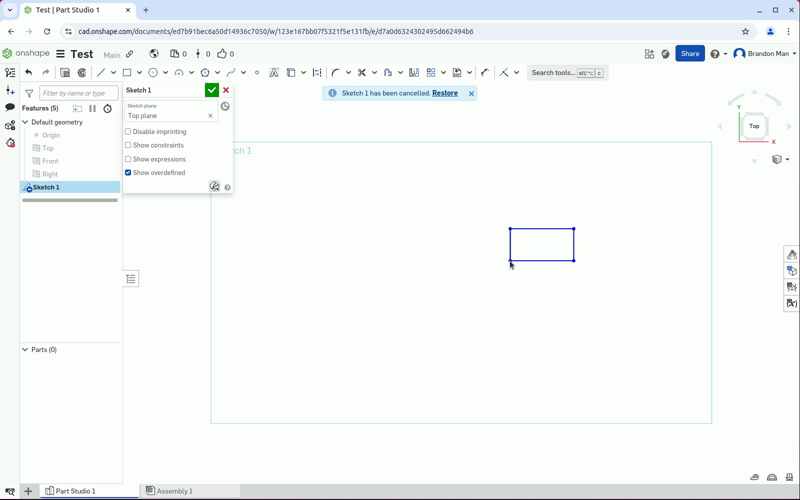
mouse_move(558, 238)
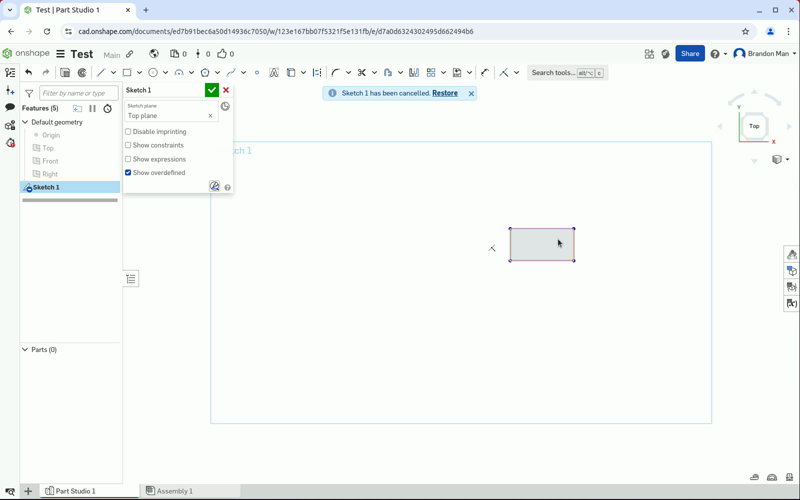
click(558, 238)
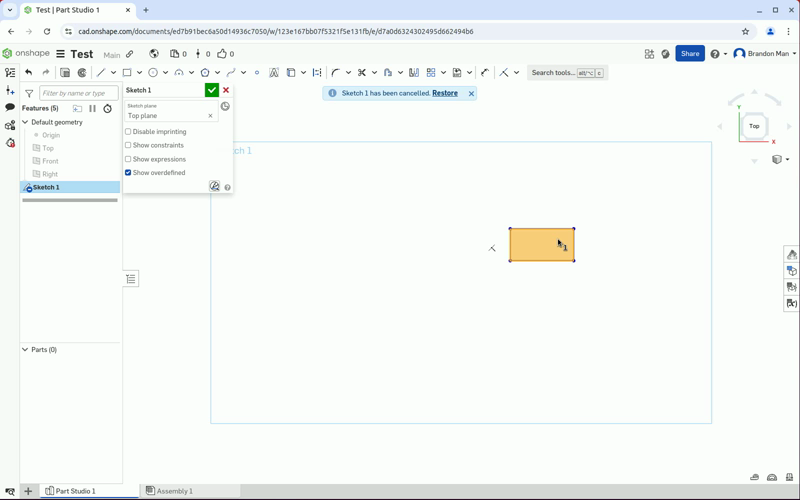
mouse_move(73, 352)
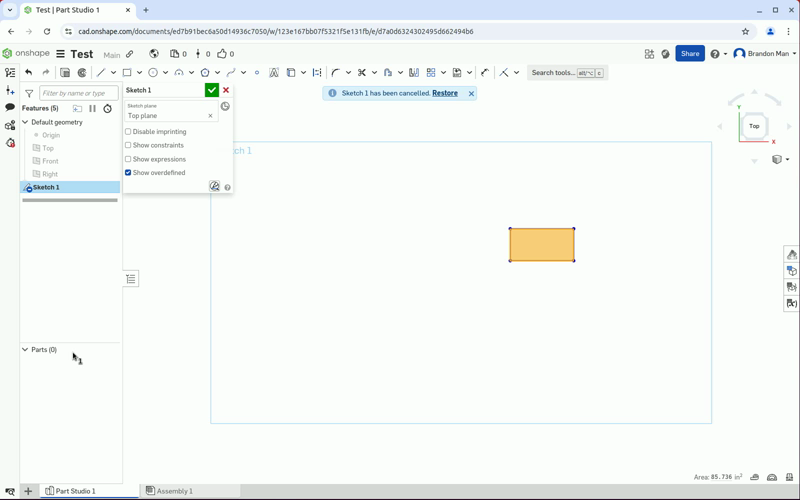
key(shift+y)
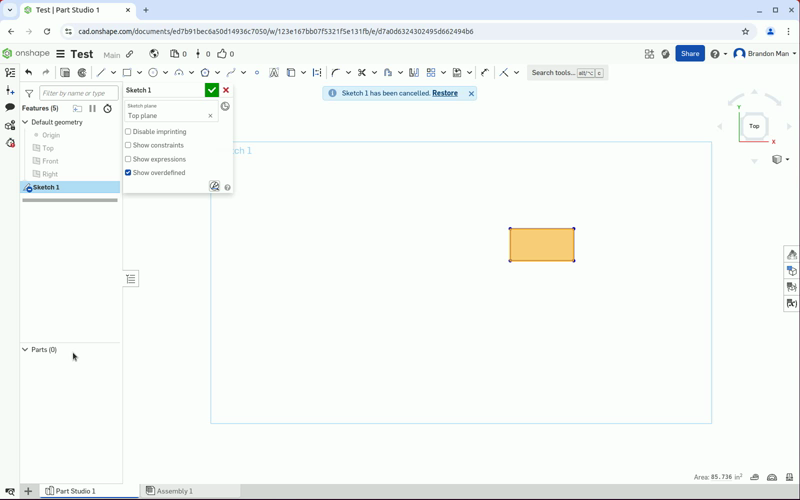
key(shift+e)
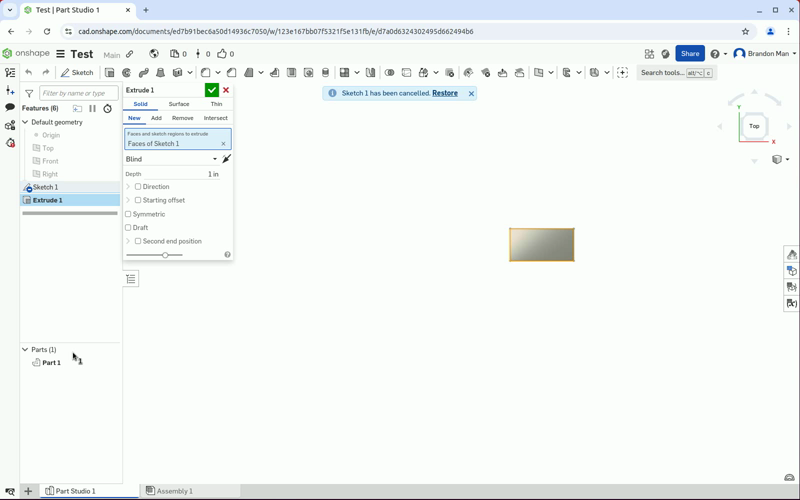
mouse_move(143, 106)
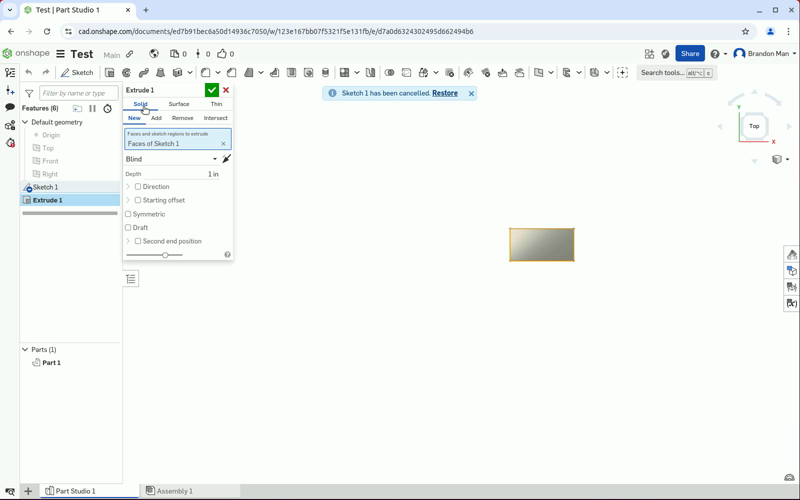
click(143, 106)
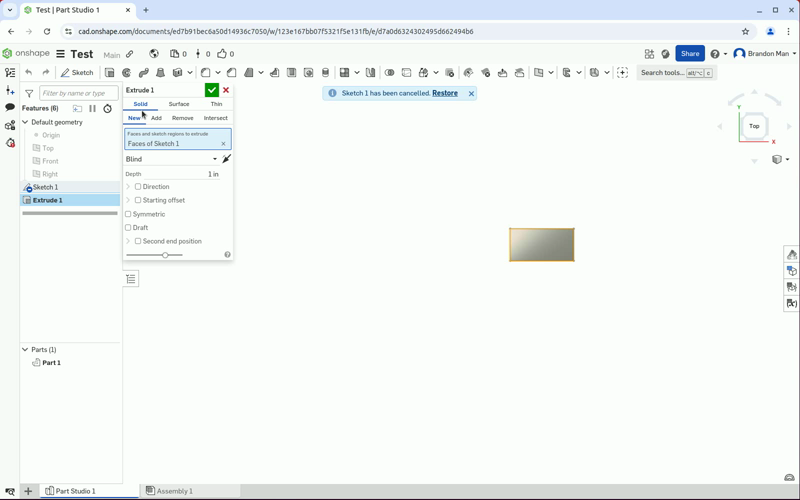
mouse_move(137, 120)
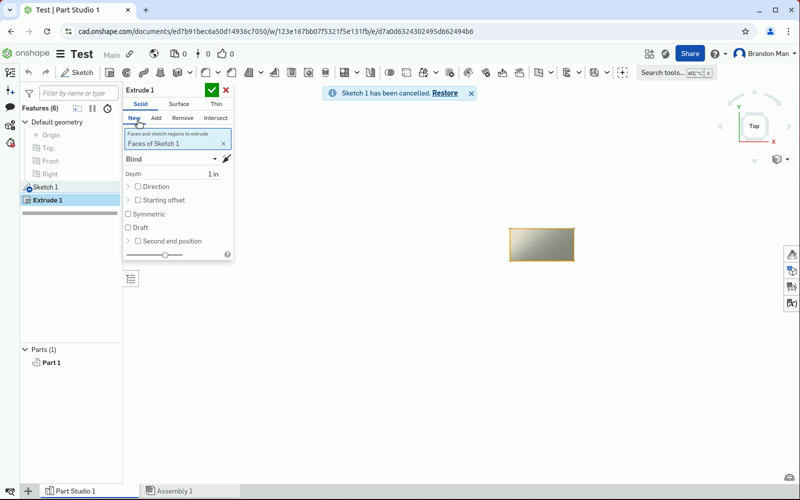
click(137, 120)
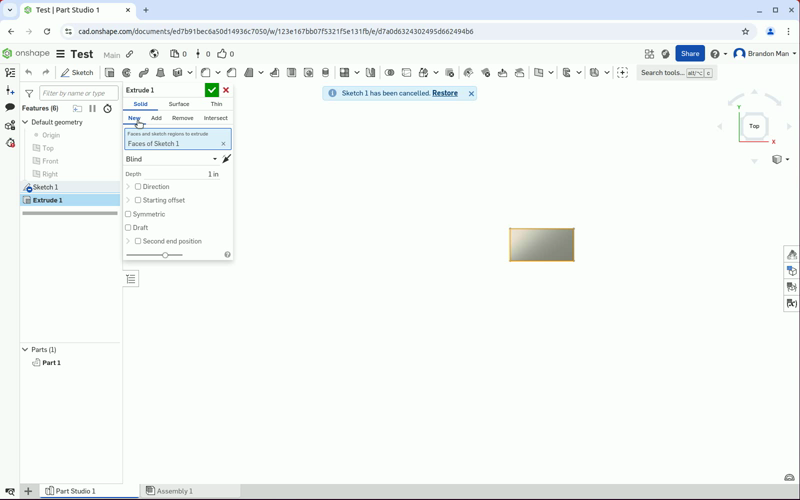
key(tab, 4)
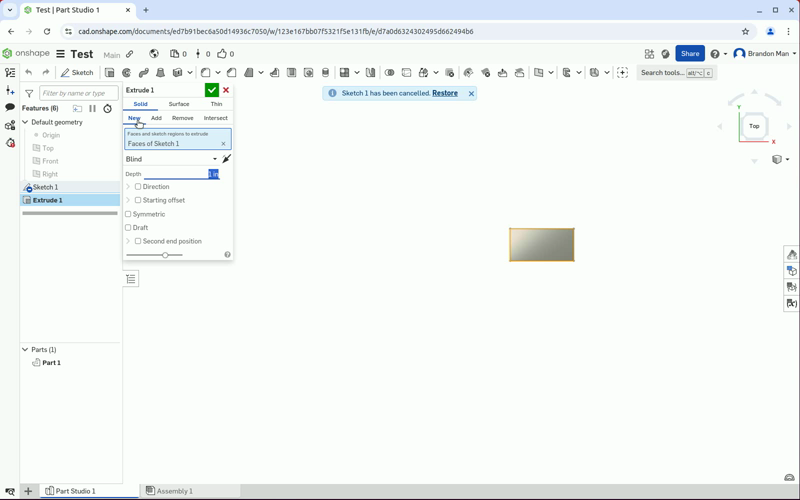
text(6.499)
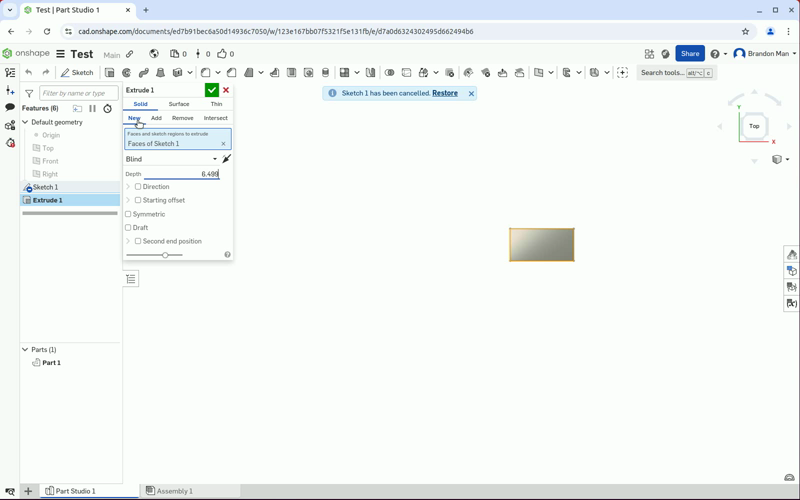
key(enter)
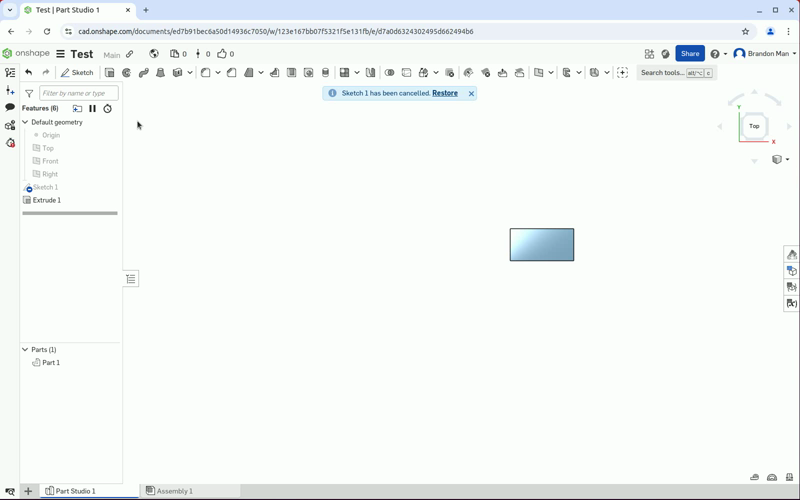
key(shift+h)
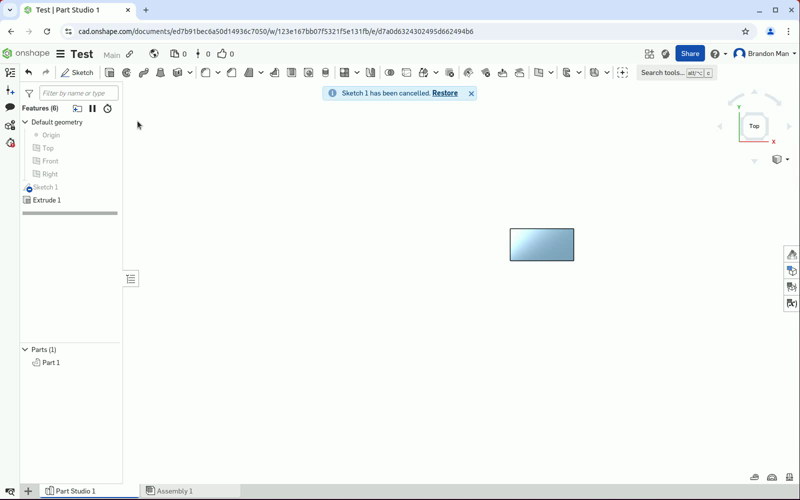
key(shift+h)
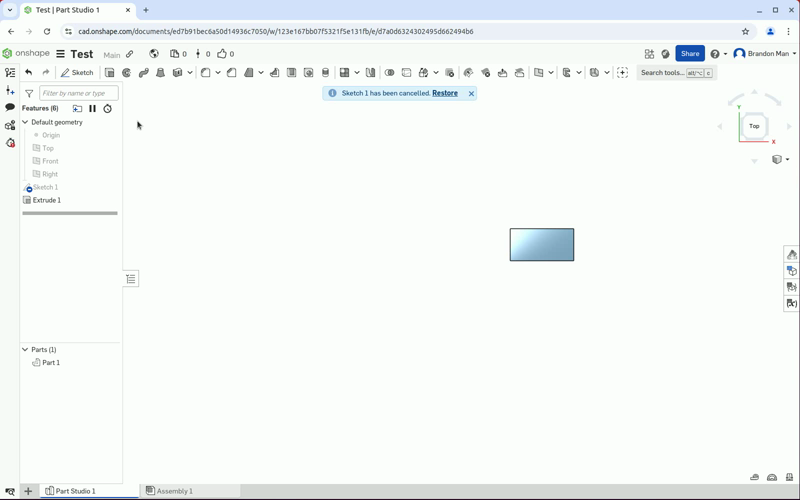
mouse_move(73, 189)
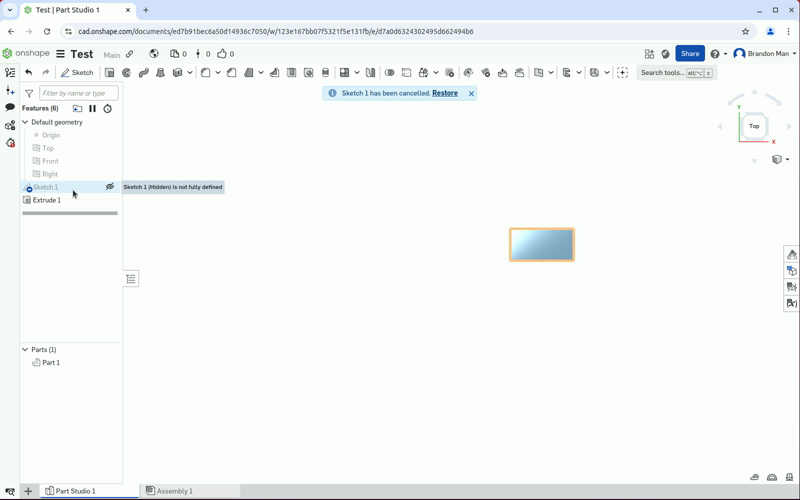
click(73, 189)
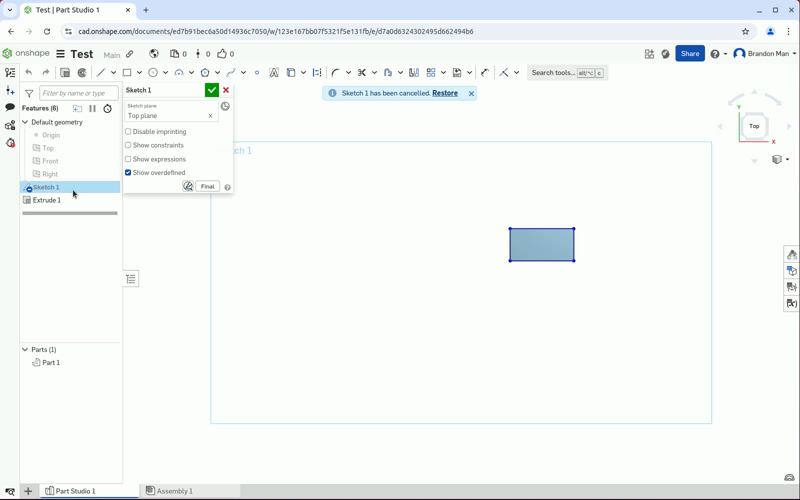
mouse_move(229, 92)
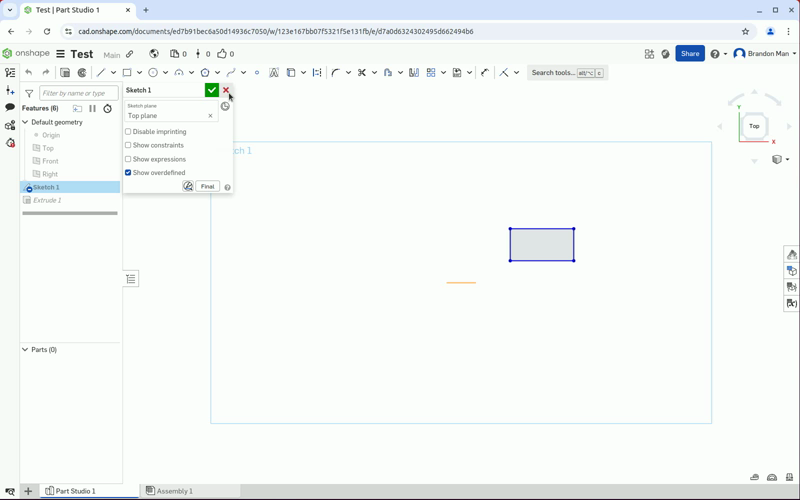
click(229, 92)
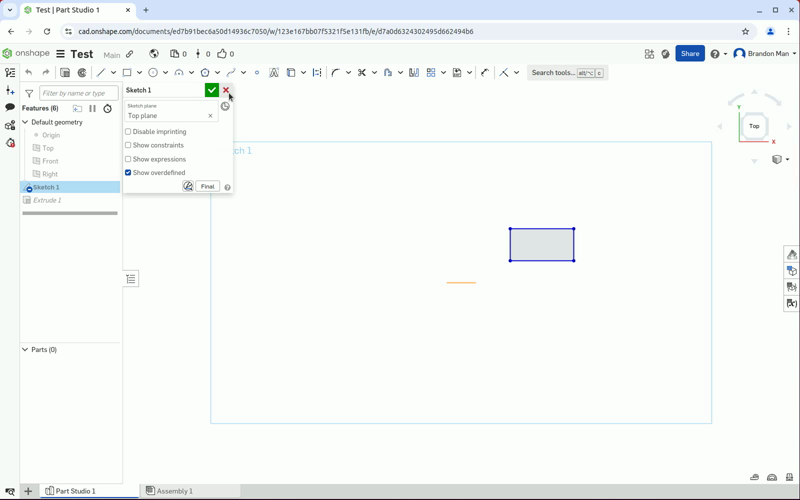
key(shift+s)
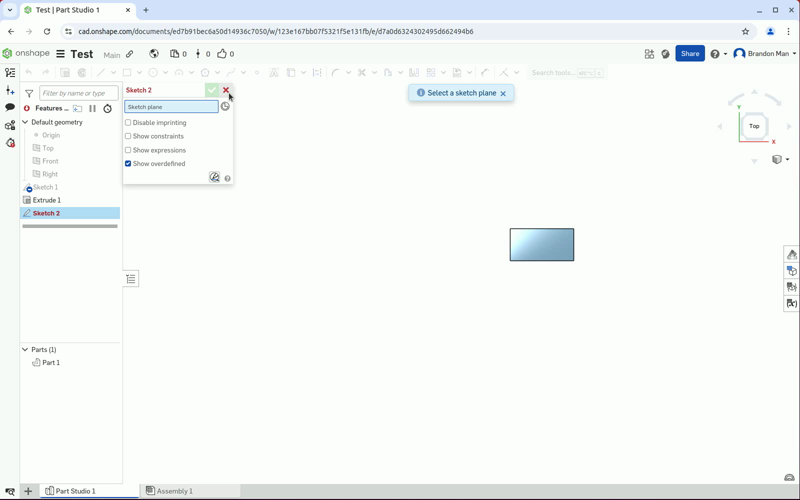
mouse_move(73, 150)
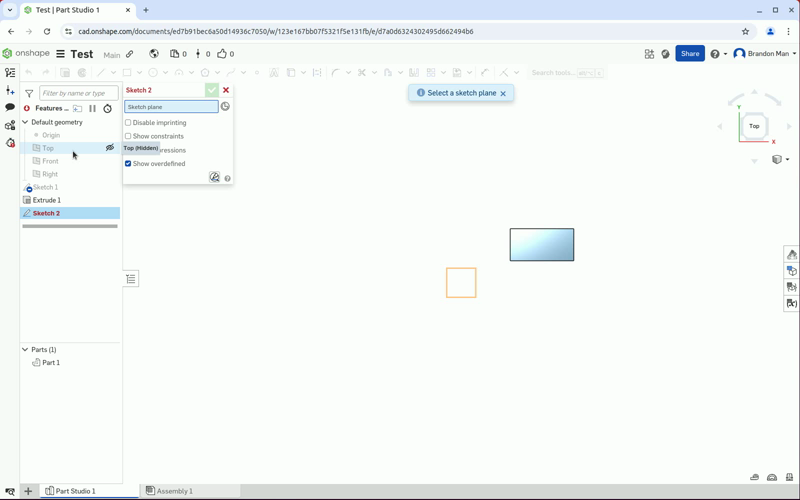
click(73, 150)
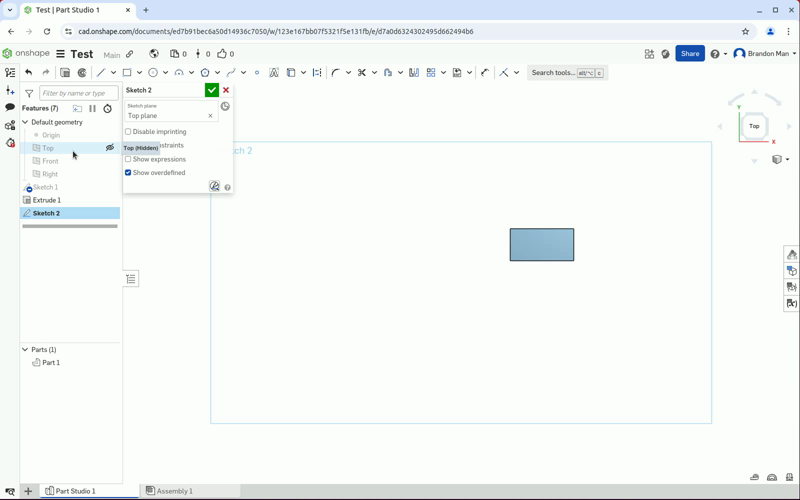
mouse_move(73, 352)
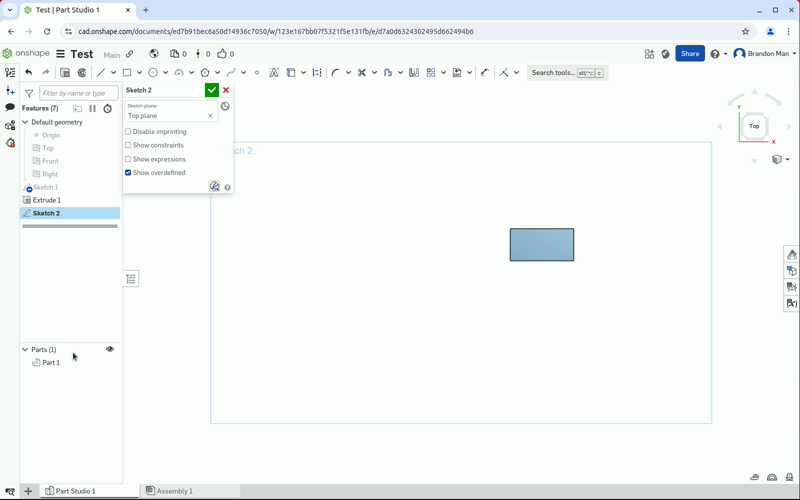
key(y)
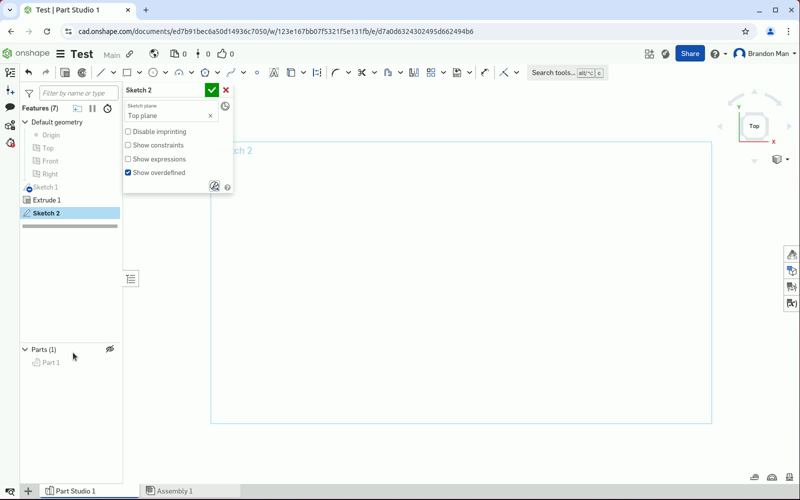
key(l)
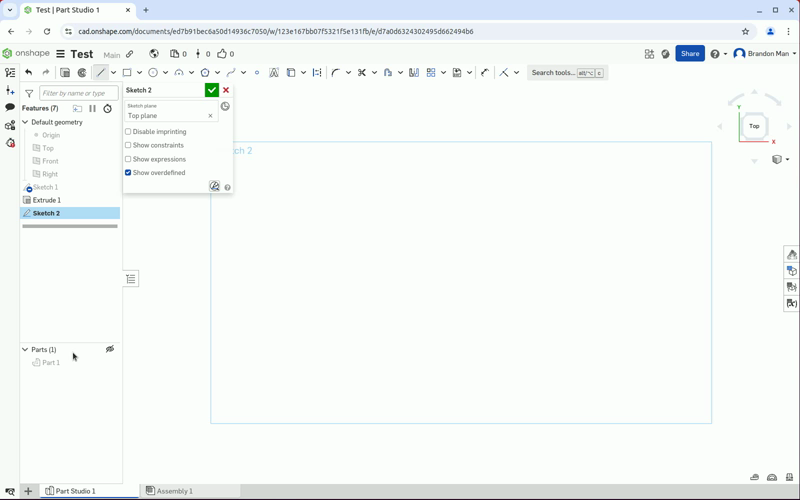
key_down(shift)
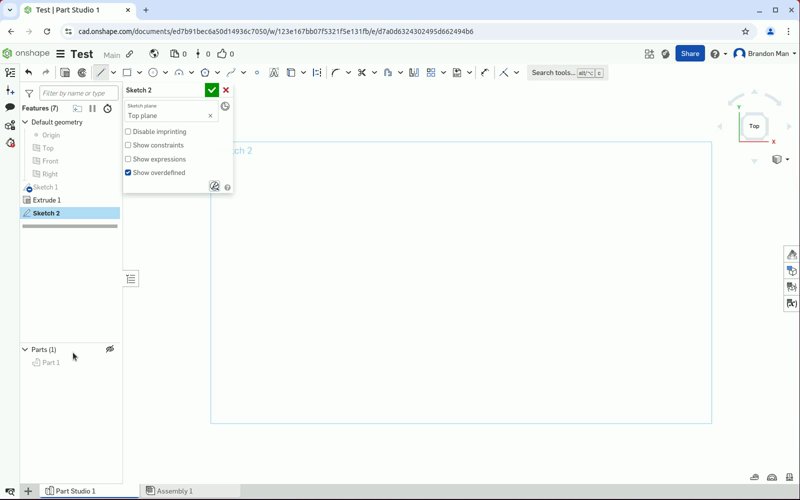
mouse_move(383, 324)
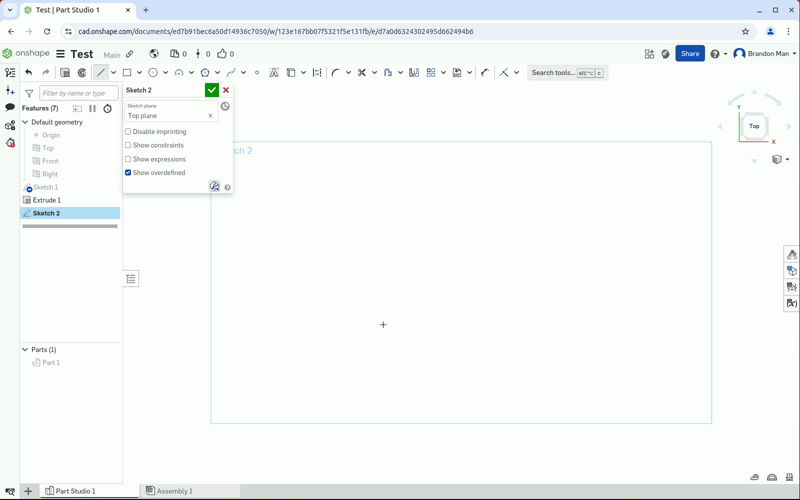
click(383, 324)
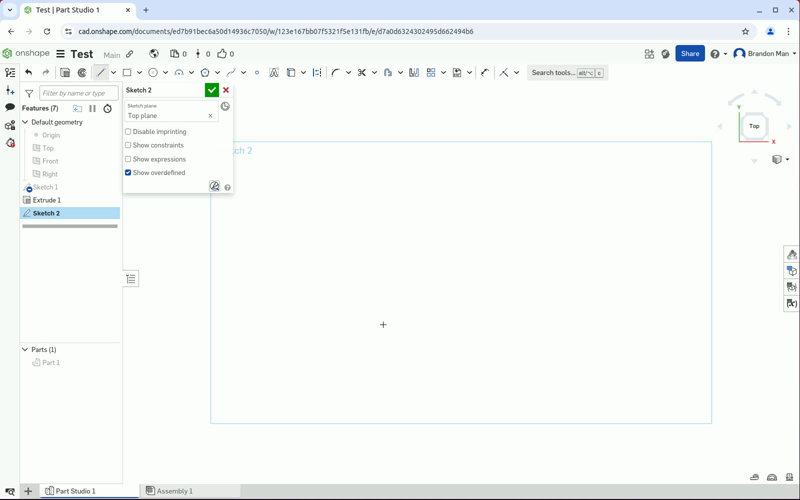
key_up(shift)
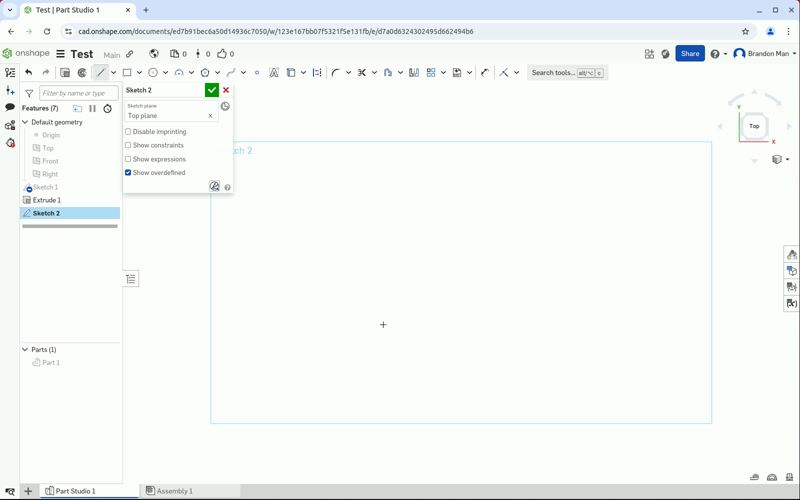
key_down(shift)
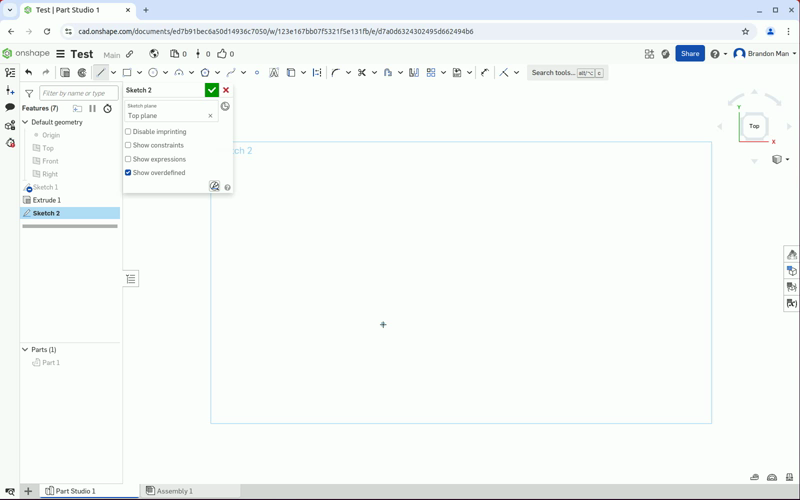
mouse_move(413, 324)
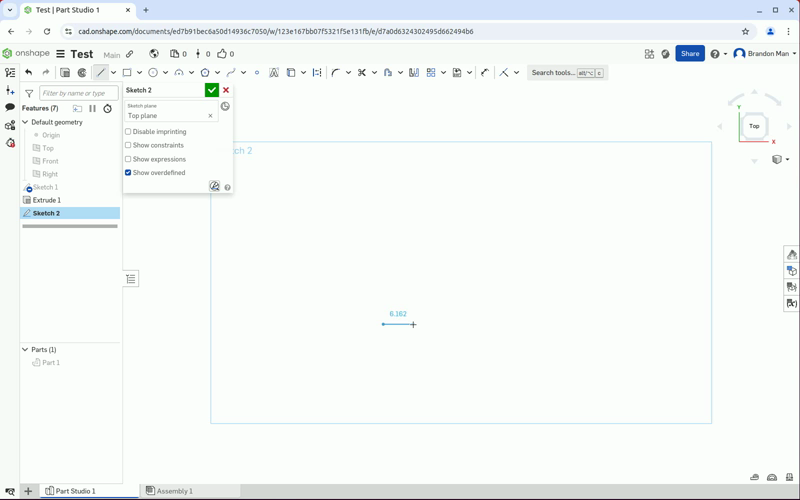
mouse_move(415, 324)
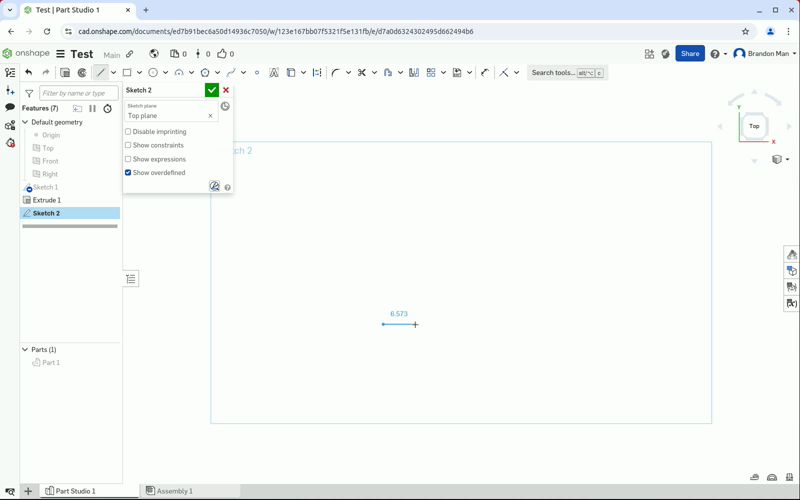
click(415, 324)
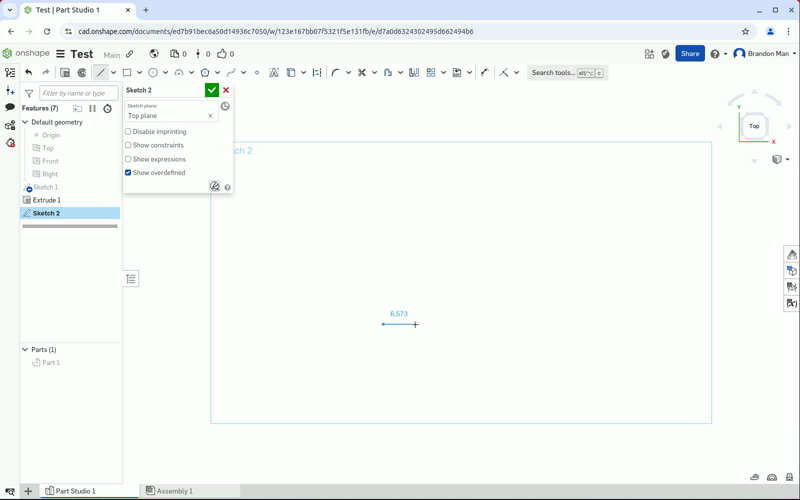
key_up(shift)
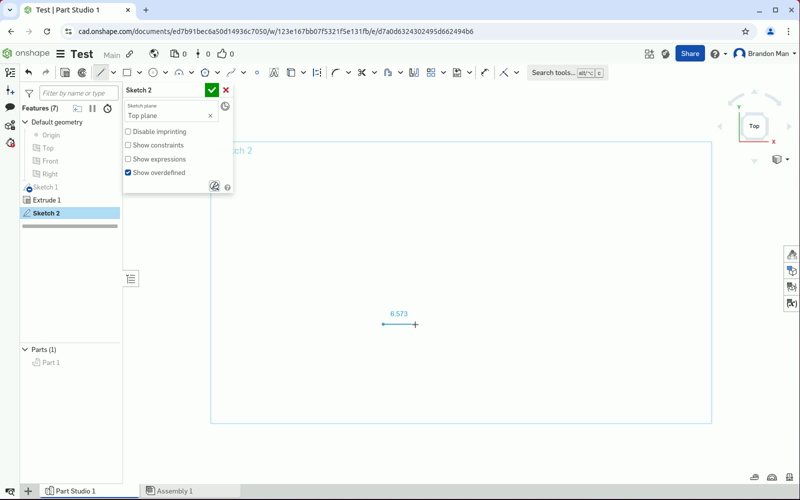
key_down(shift)
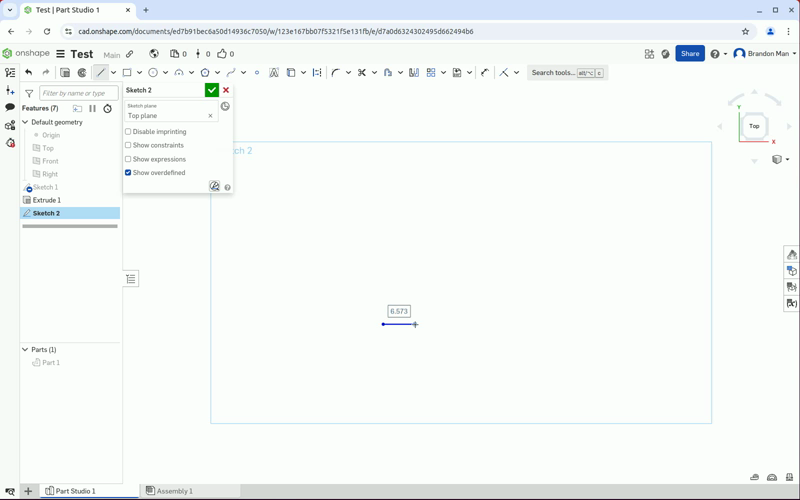
mouse_move(415, 260)
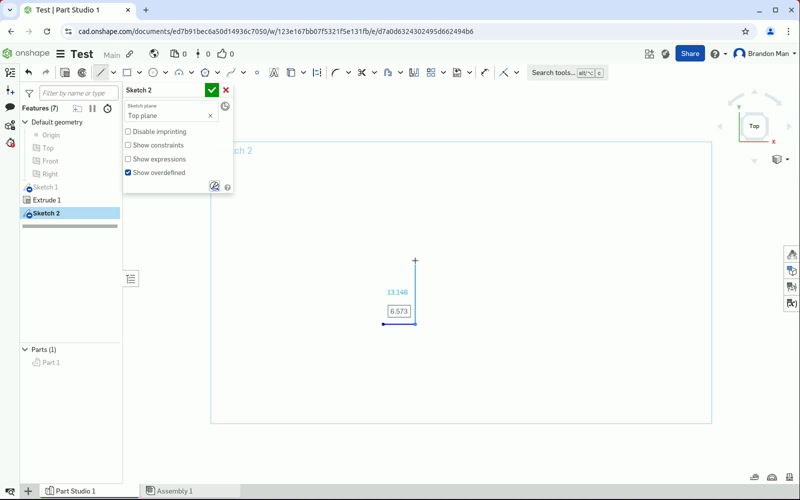
click(415, 260)
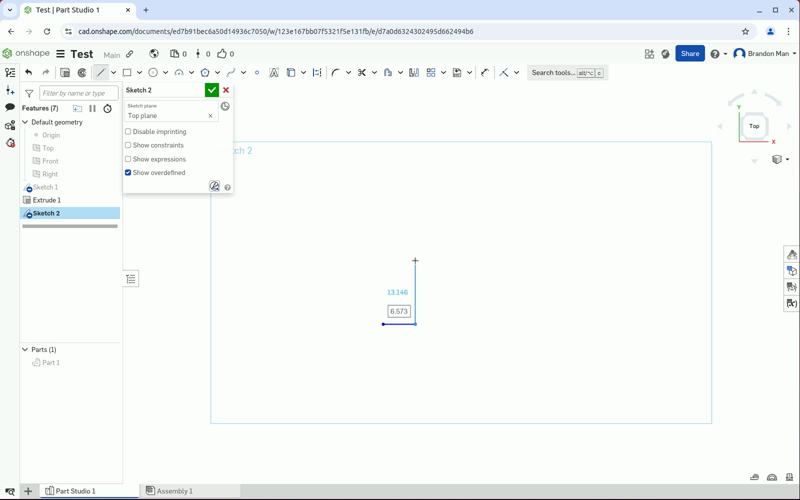
key_up(shift)
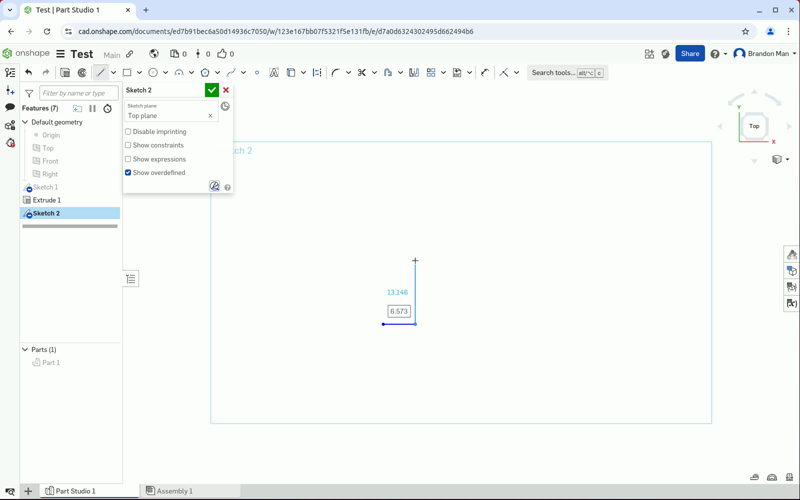
key_down(shift)
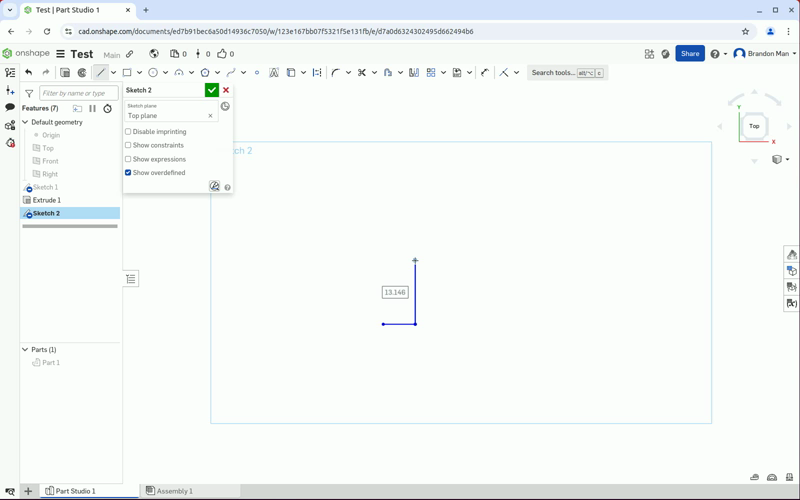
mouse_move(572, 260)
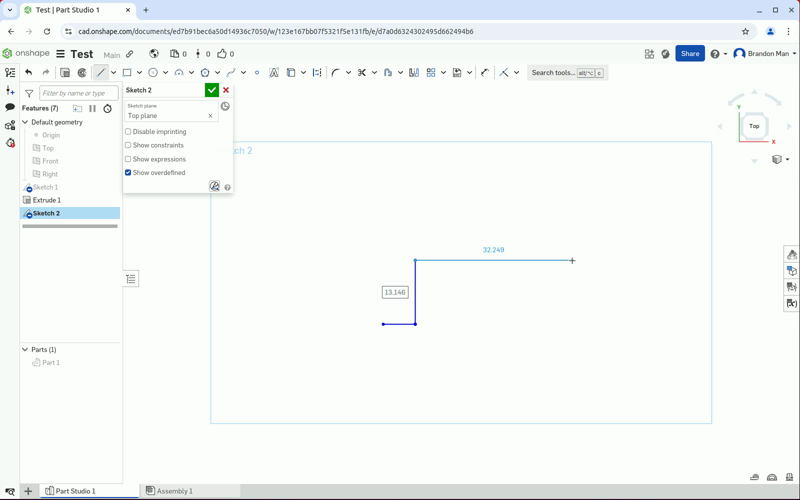
click(572, 260)
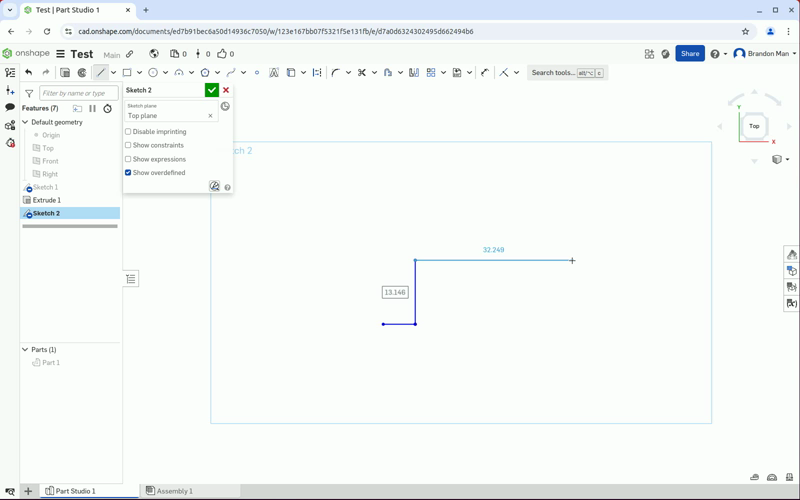
key_up(shift)
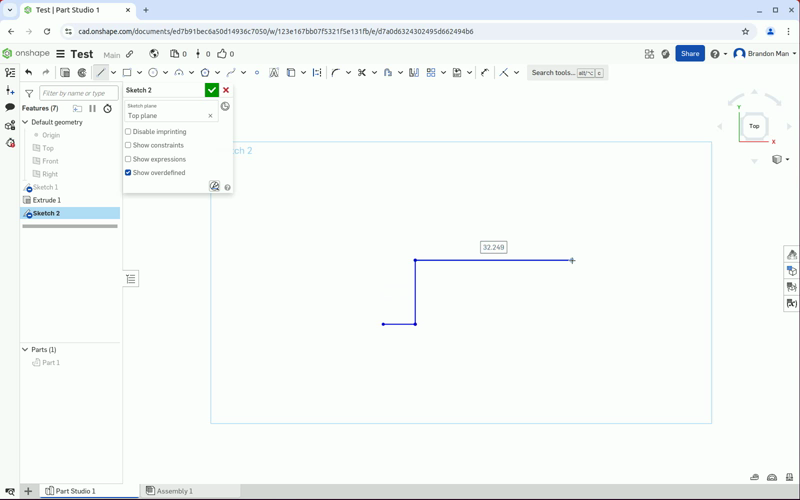
key_down(shift)
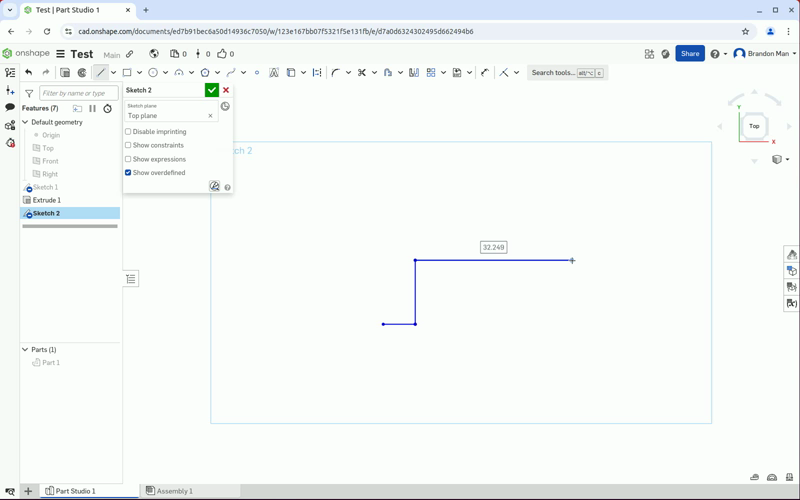
mouse_move(589, 260)
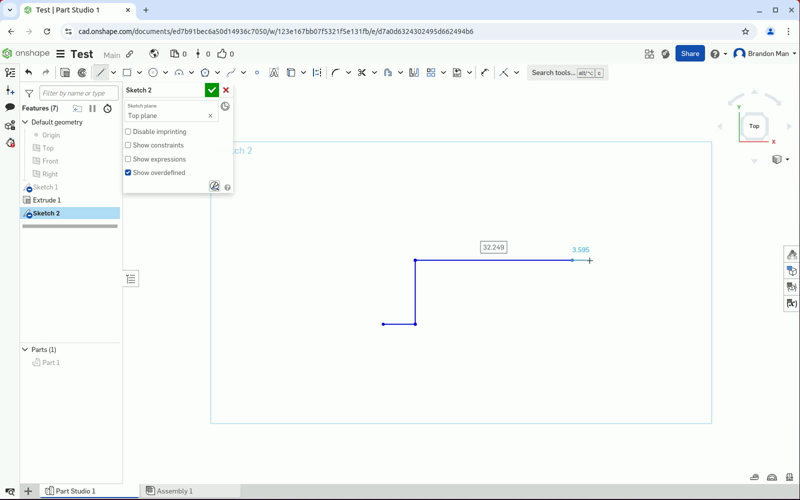
mouse_move(572, 228)
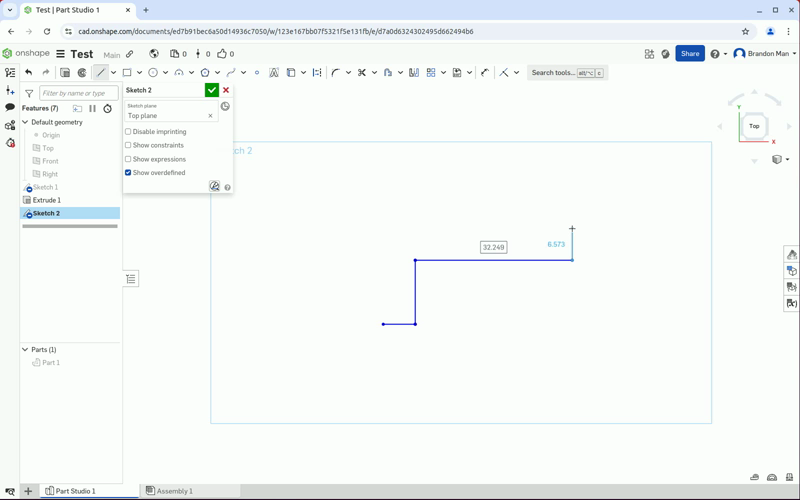
click(572, 228)
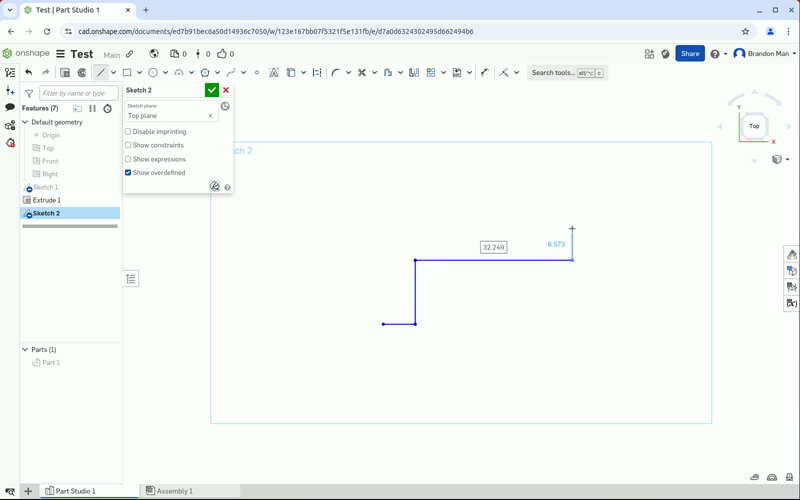
key_up(shift)
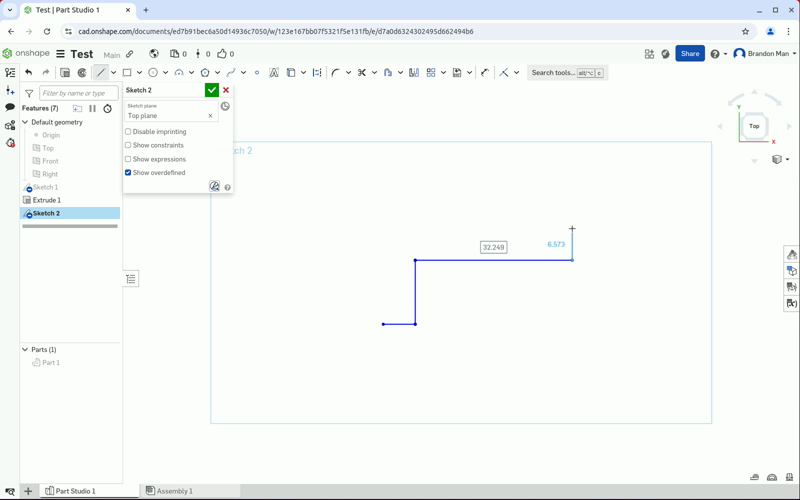
key_down(shift)
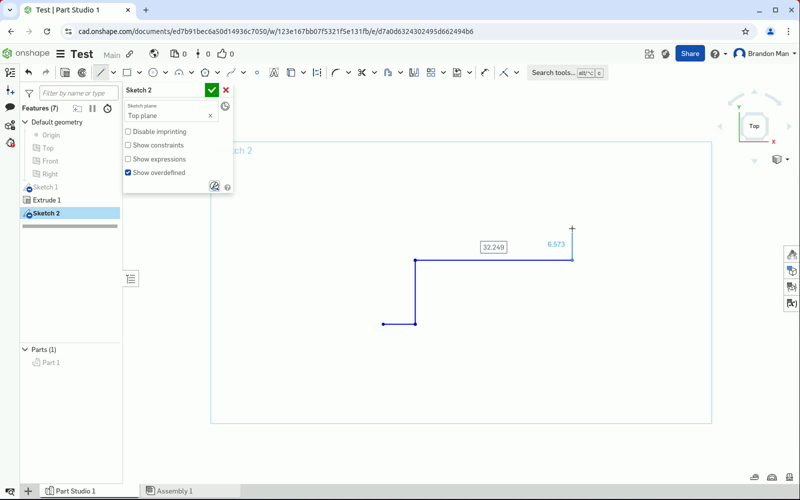
mouse_move(383, 228)
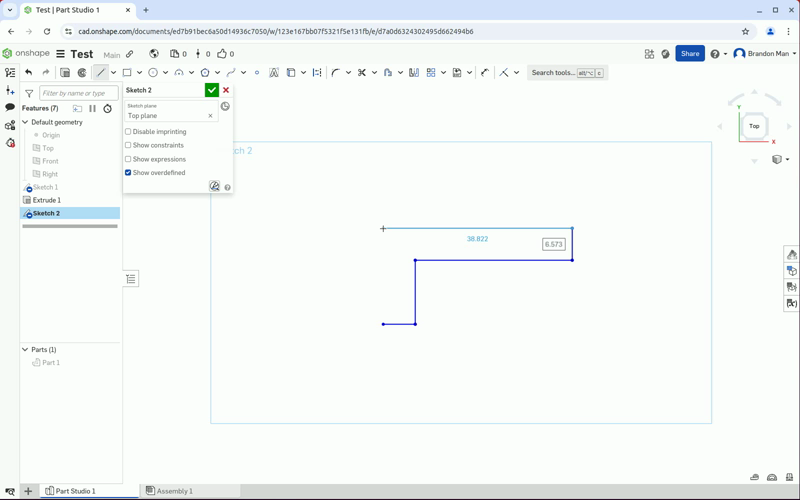
click(383, 228)
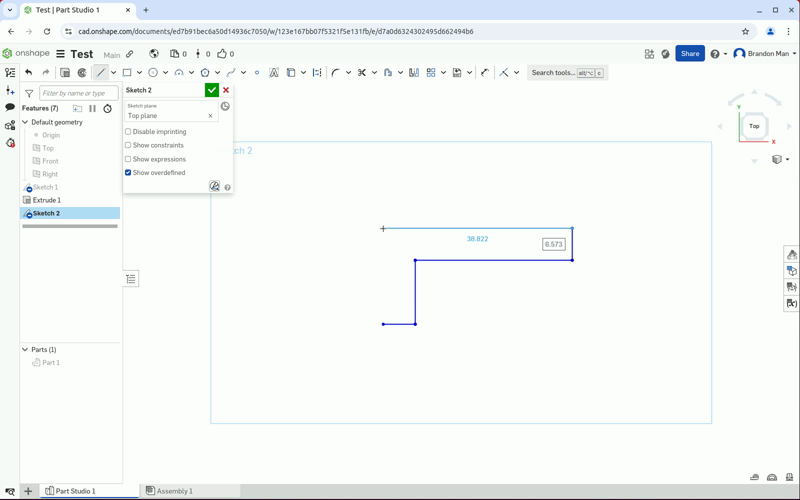
key_up(shift)
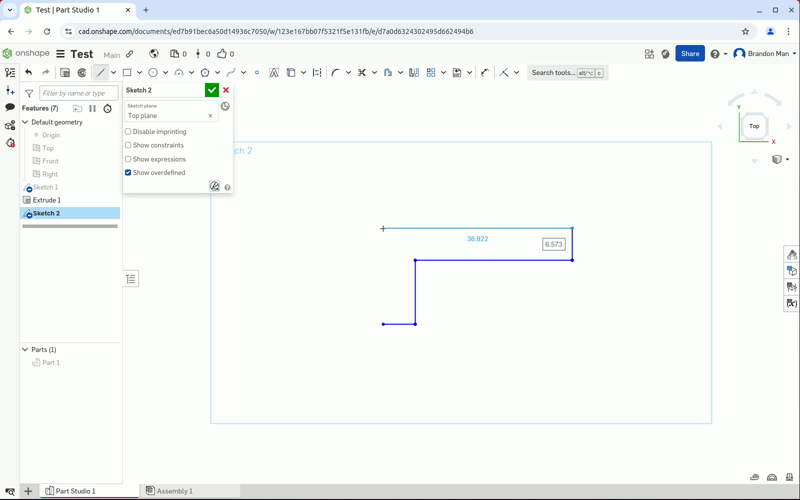
key_down(shift)
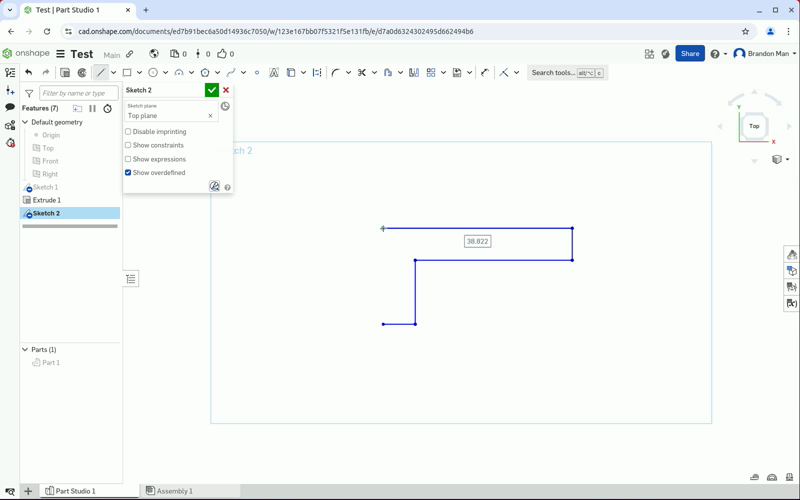
mouse_move(383, 324)
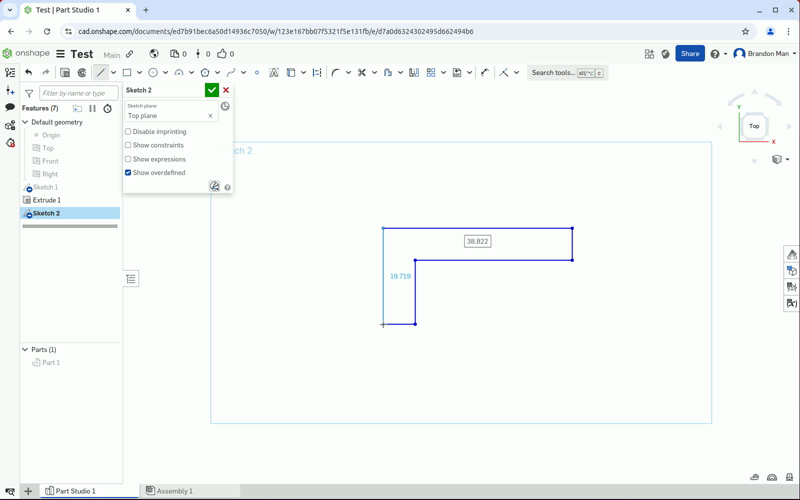
key_up(shift)
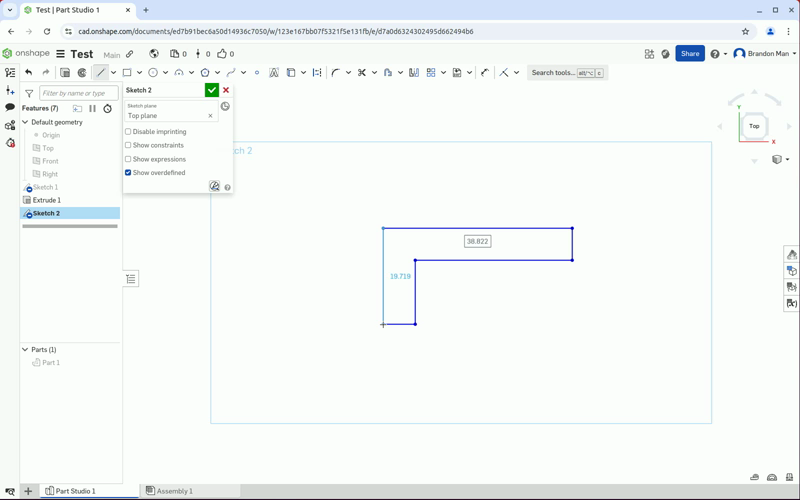
click(383, 324)
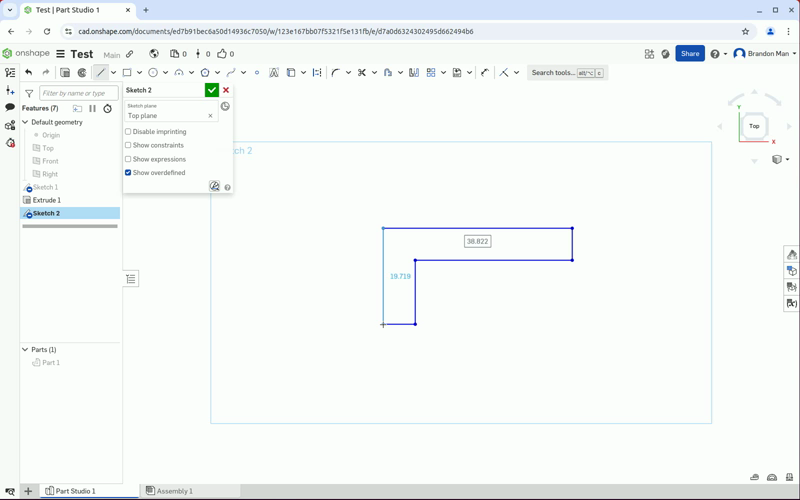
key(esc)
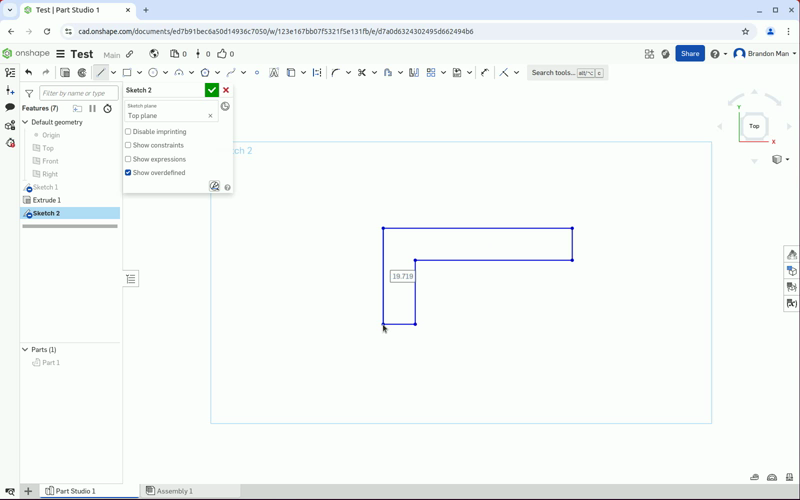
mouse_move(415, 250)
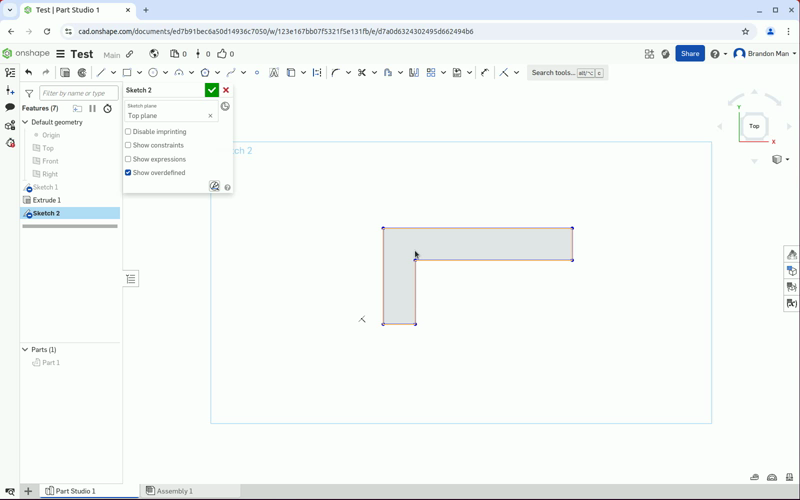
click(415, 250)
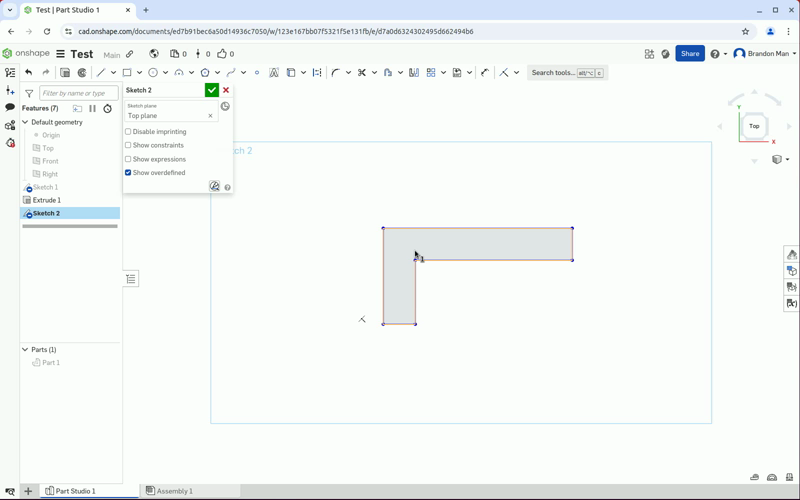
mouse_move(73, 352)
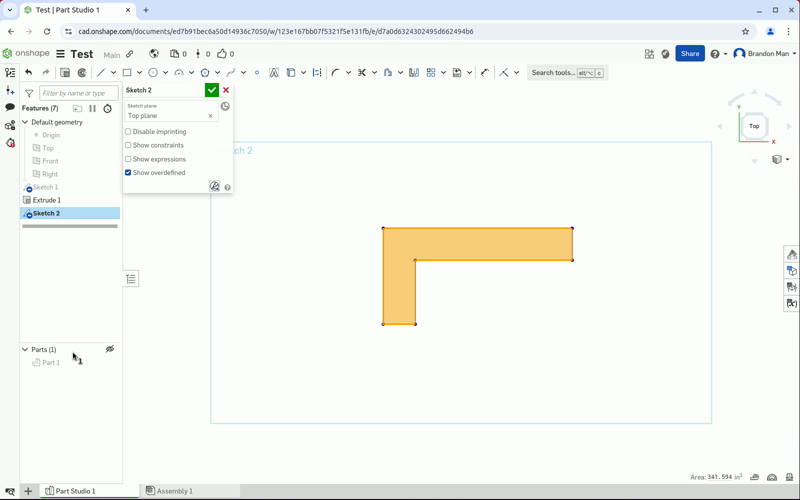
key(shift+y)
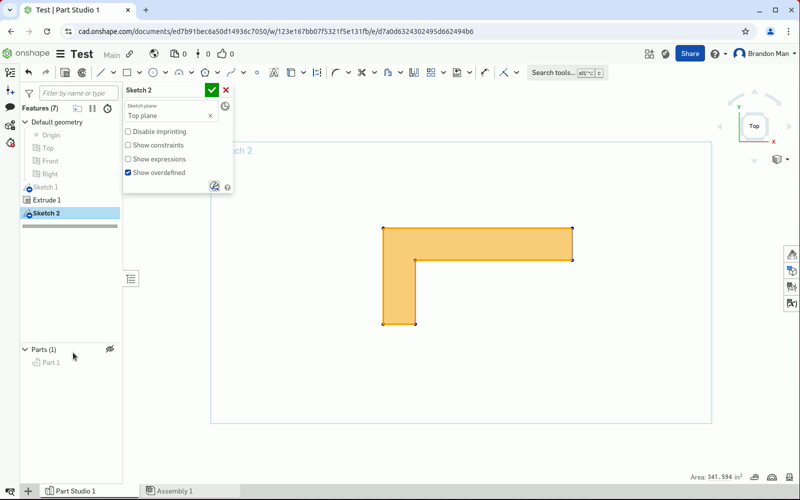
key(shift+e)
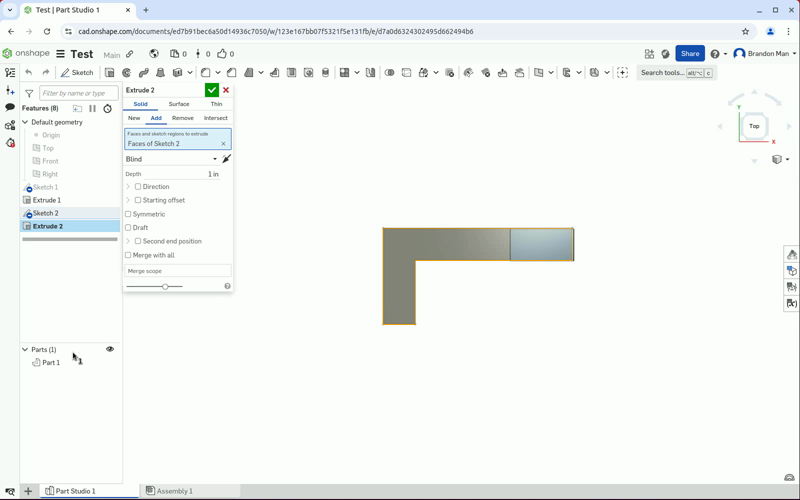
mouse_move(143, 106)
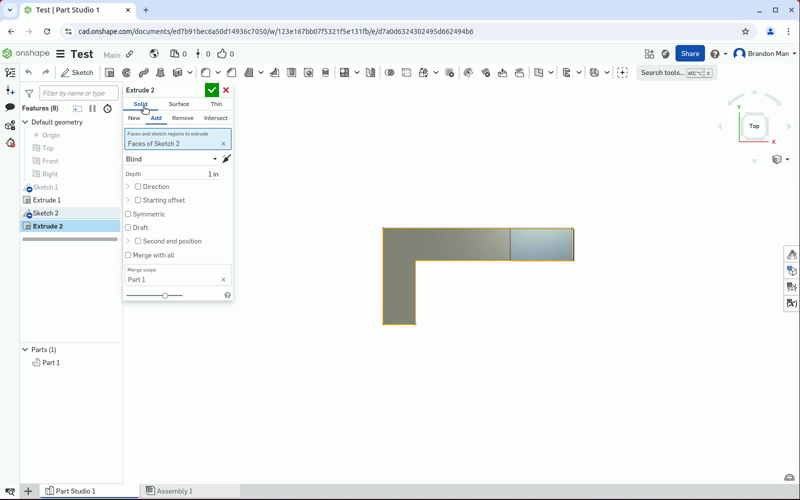
click(143, 106)
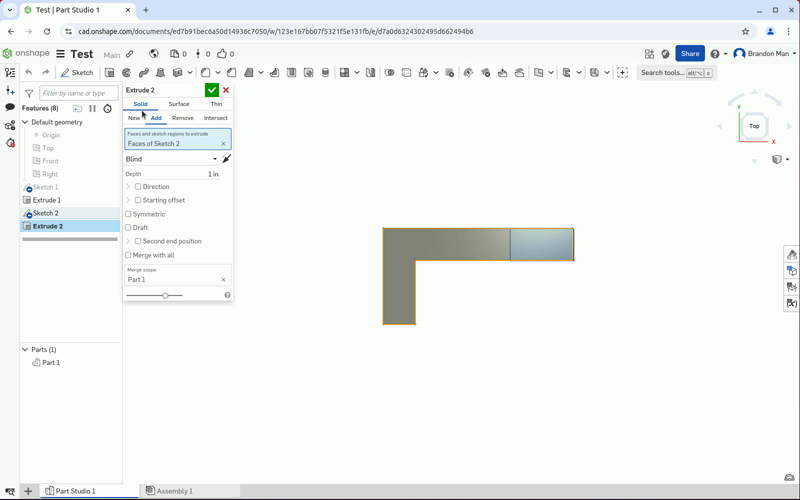
mouse_move(137, 120)
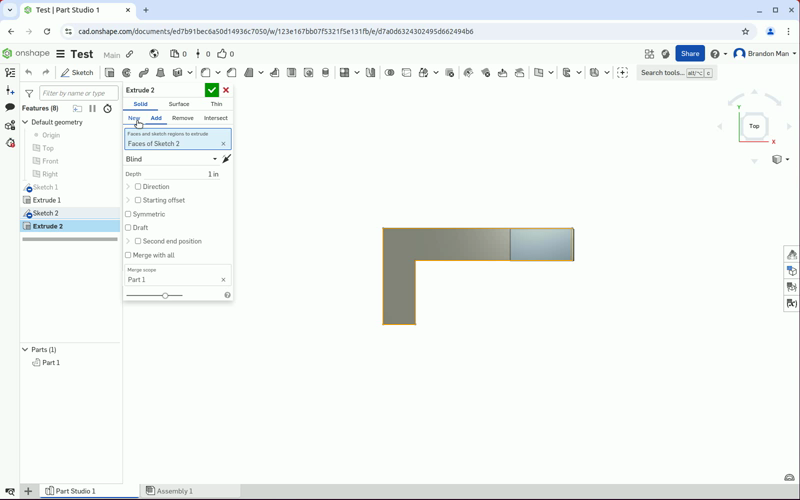
click(137, 120)
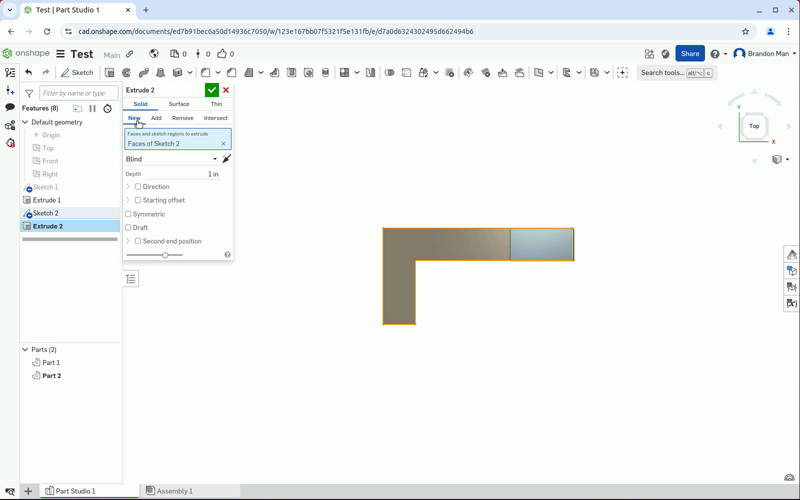
key(tab, 4)
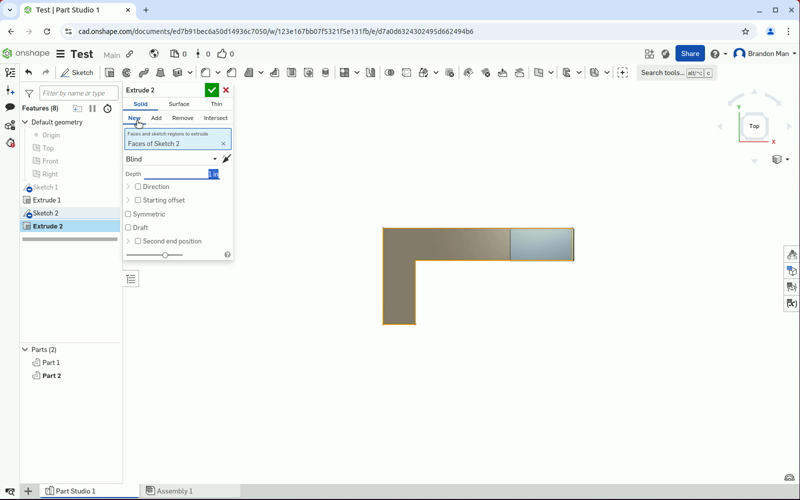
text(12.998)
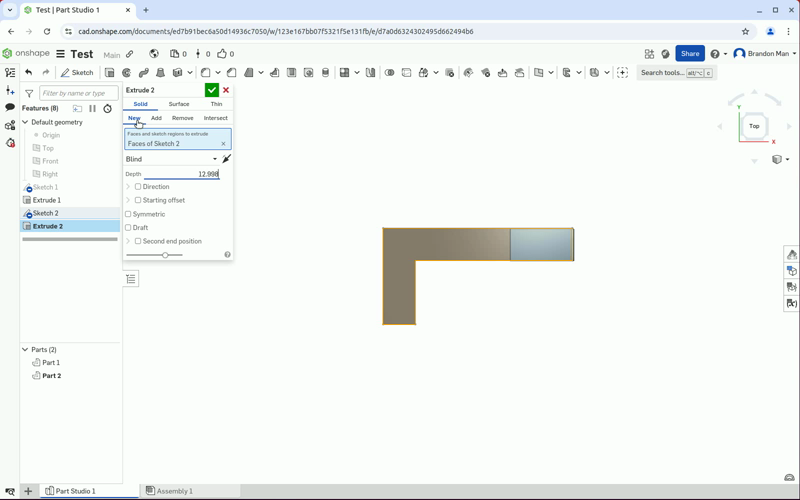
key(enter)
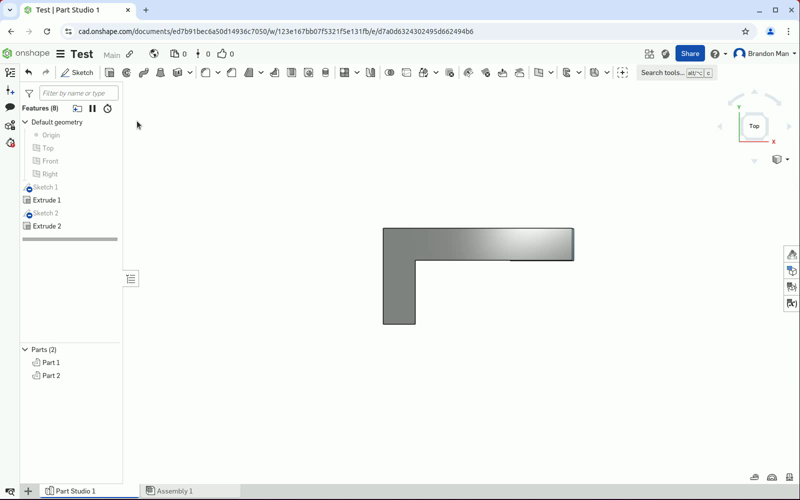
key(shift+h)
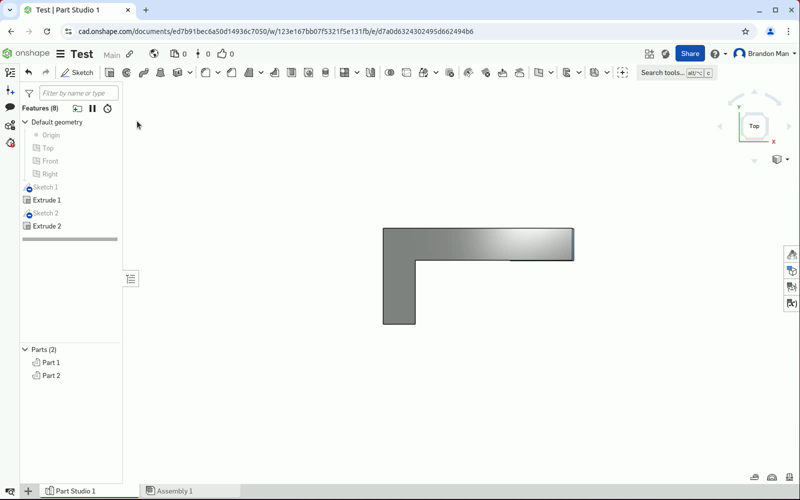
key(shift+h)
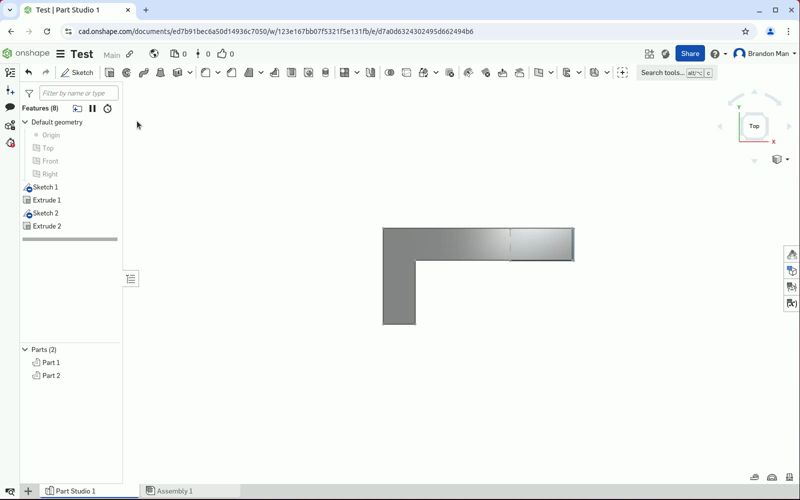
key(shift+7)
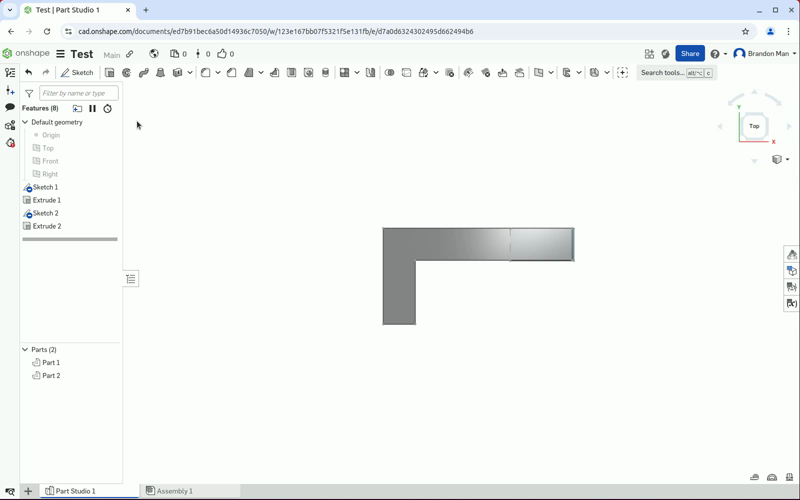
key(up, 3)
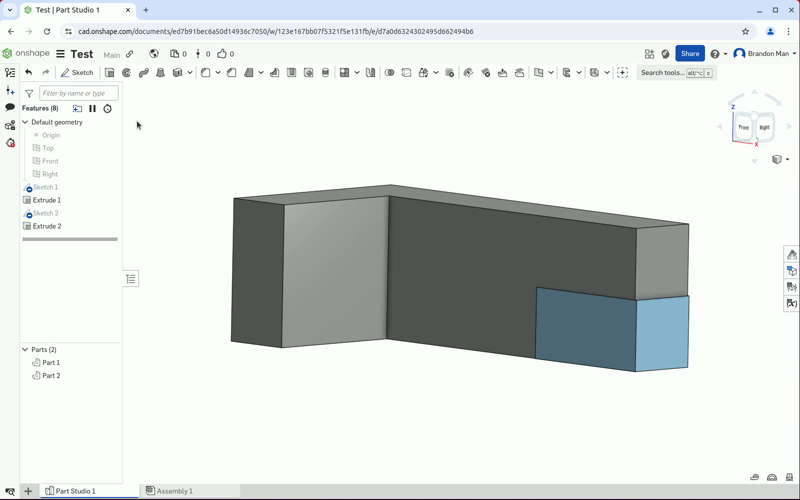
key(left, 3)
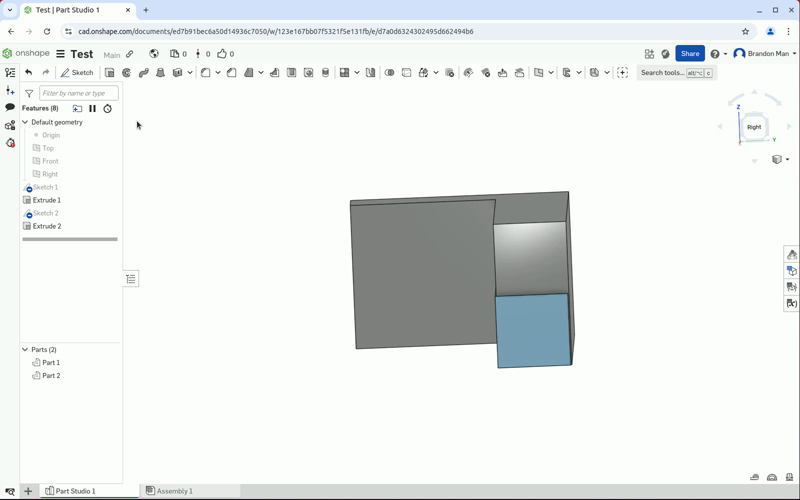
key(right, 3)
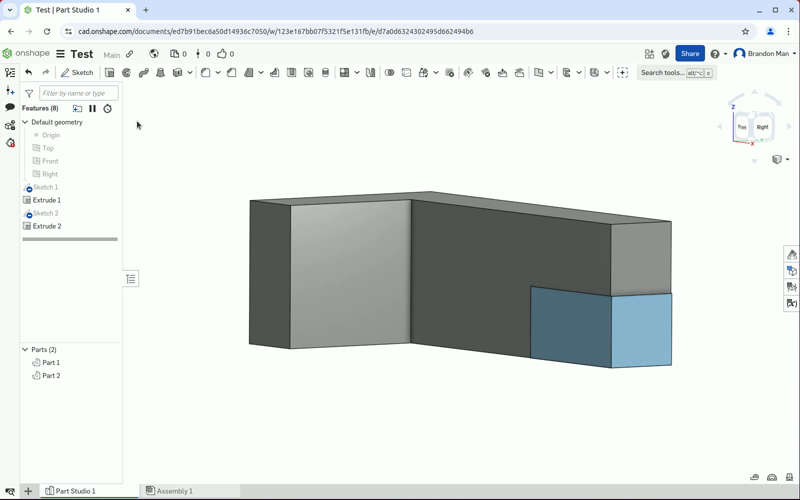
key(down, 3)
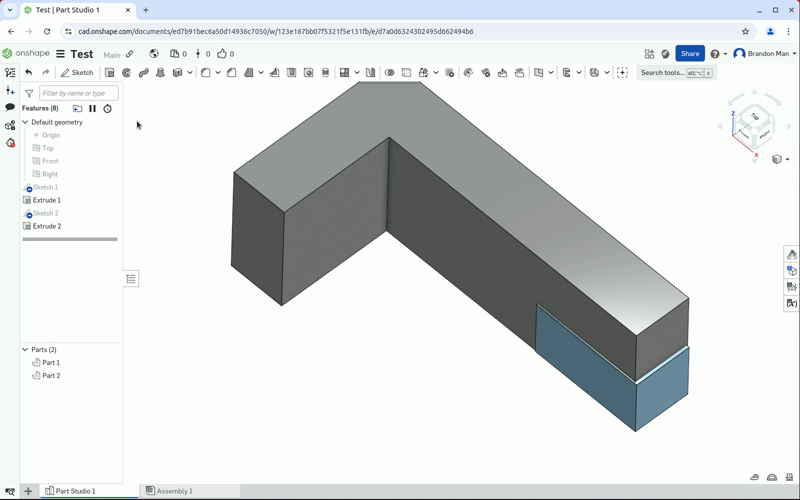
mouse_move(73, 189)
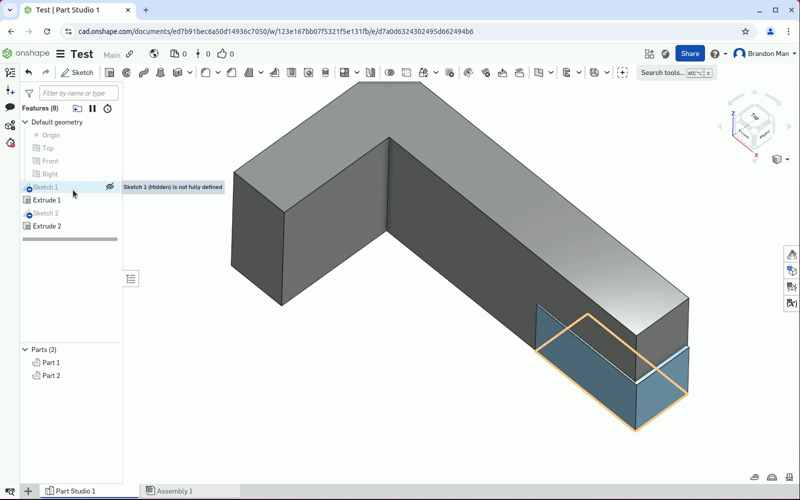
click(73, 189)